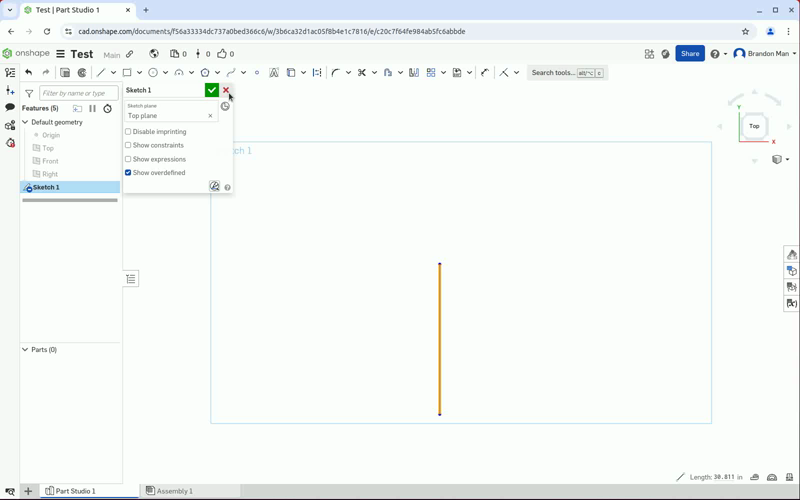
key(shift+h)
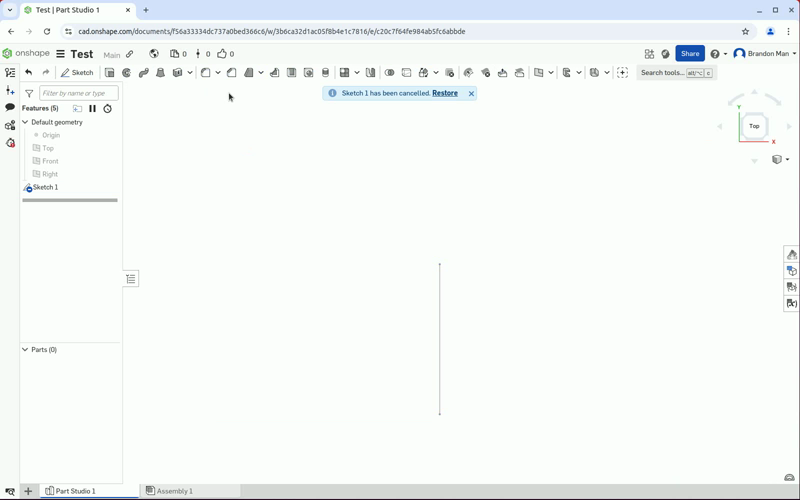
key(shift+s)
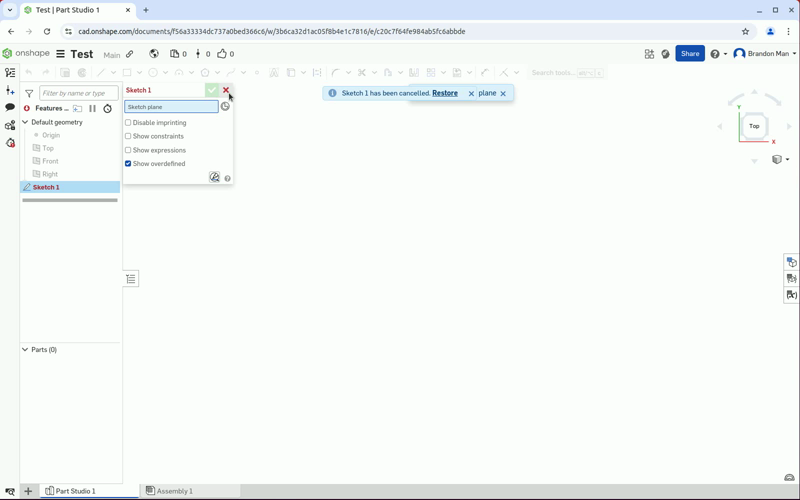
mouse_move(73, 150)
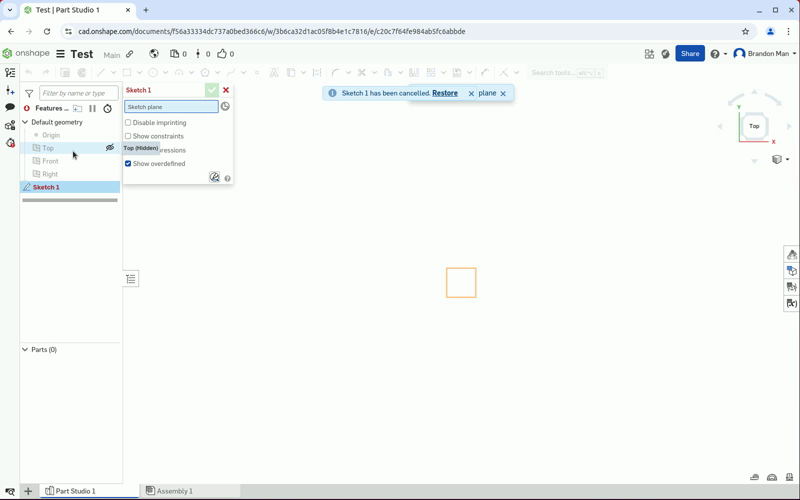
click(73, 150)
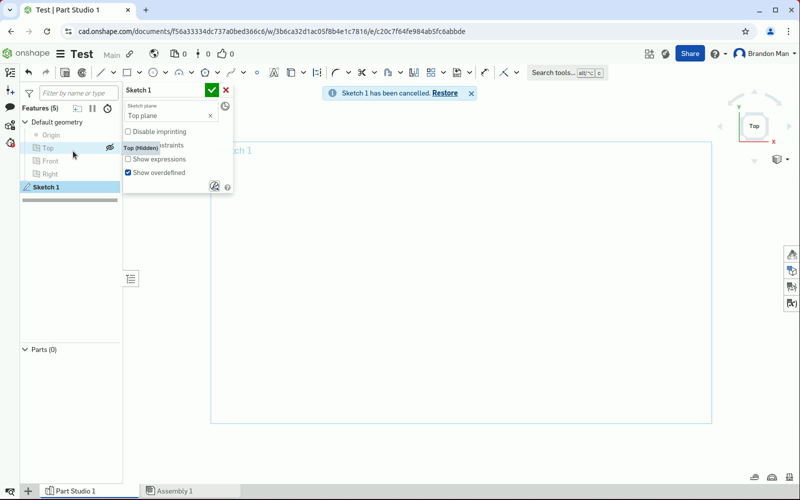
mouse_move(73, 352)
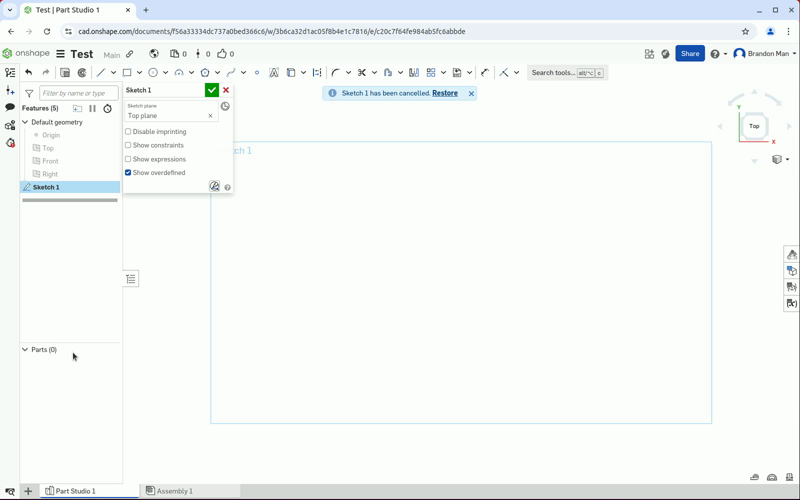
key(y)
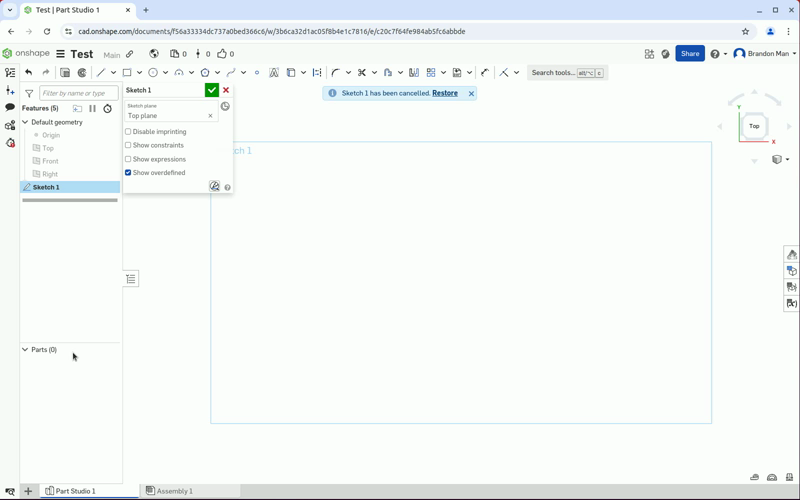
key(l)
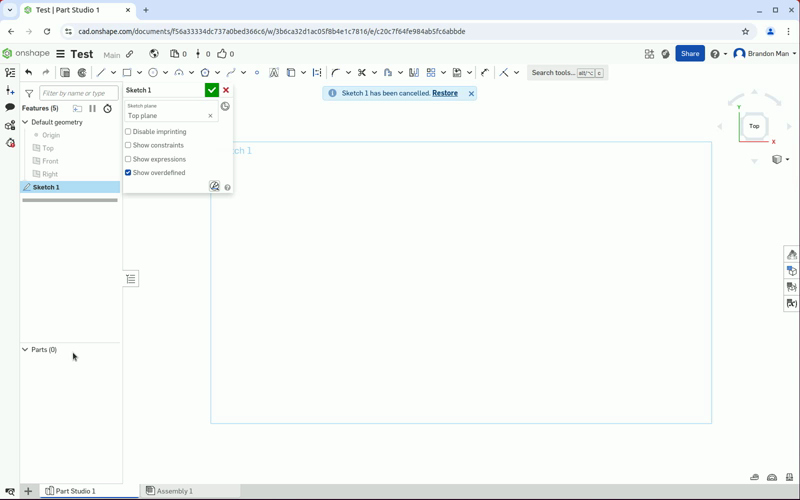
key_down(shift)
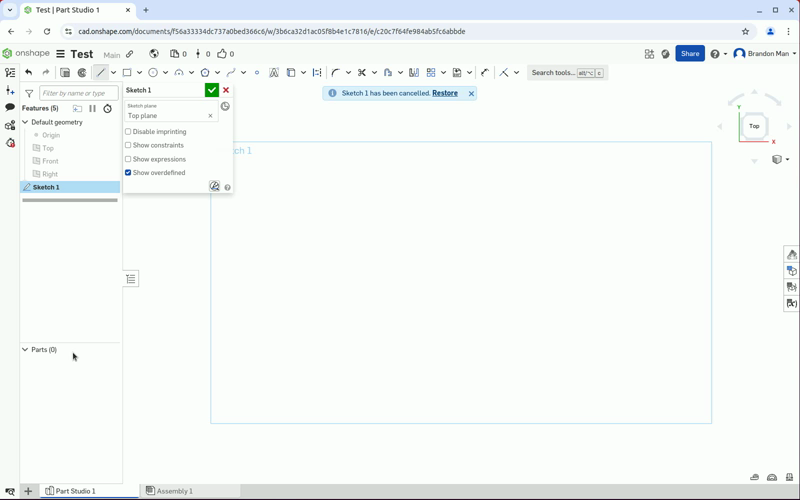
mouse_move(452, 395)
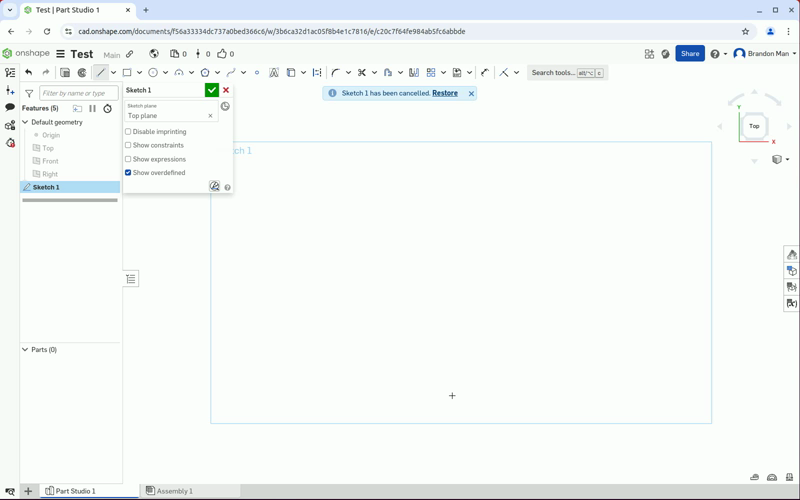
click(452, 395)
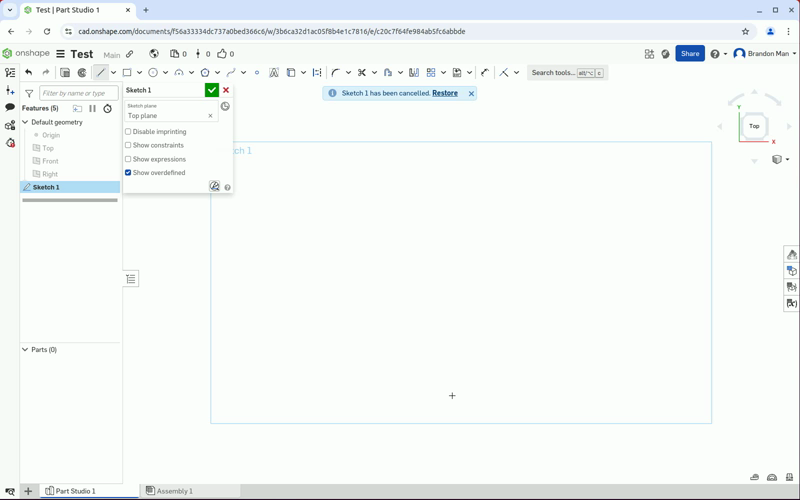
key_up(shift)
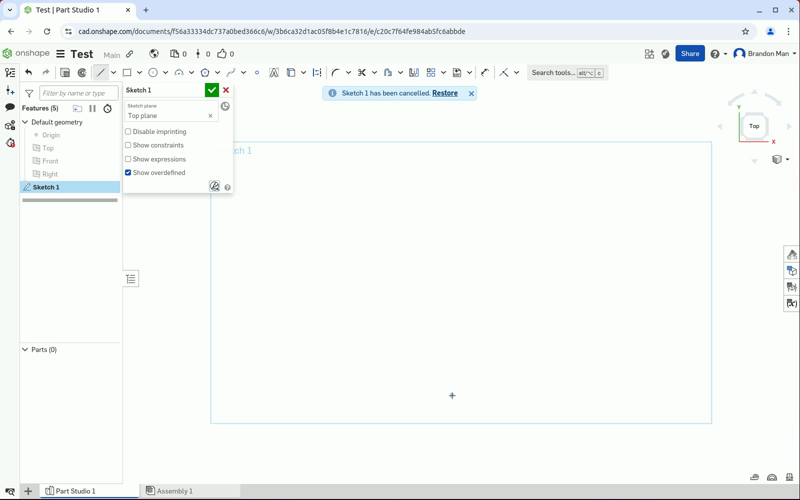
key_down(shift)
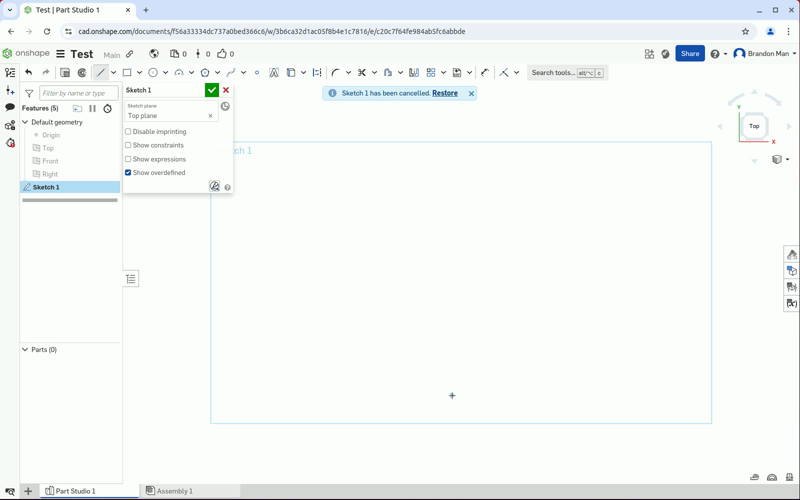
mouse_move(529, 395)
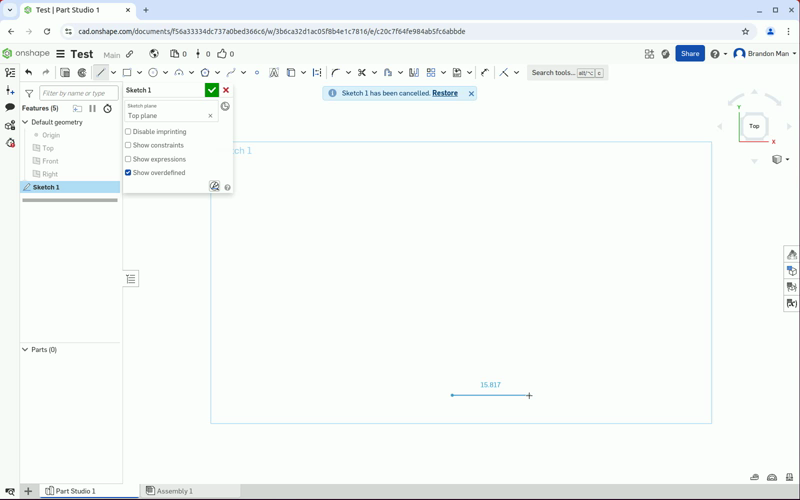
click(529, 395)
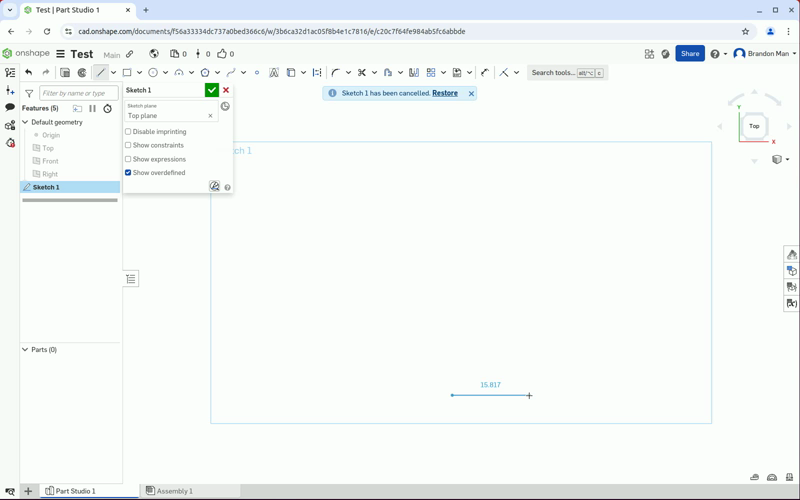
key_up(shift)
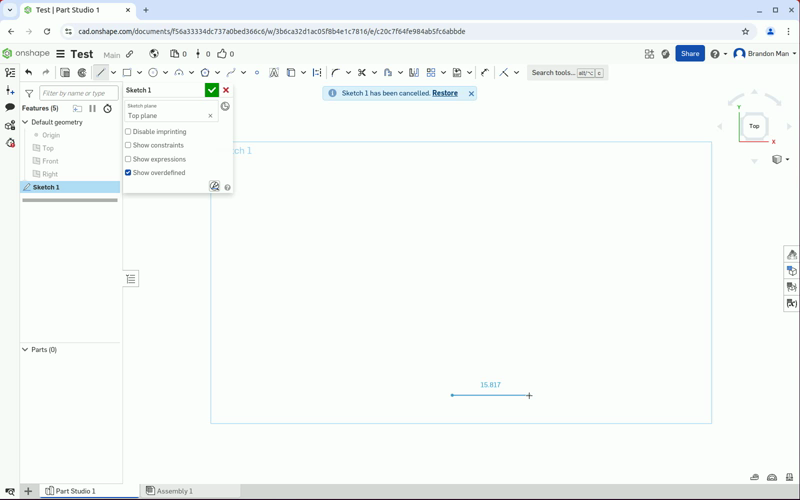
key_down(shift)
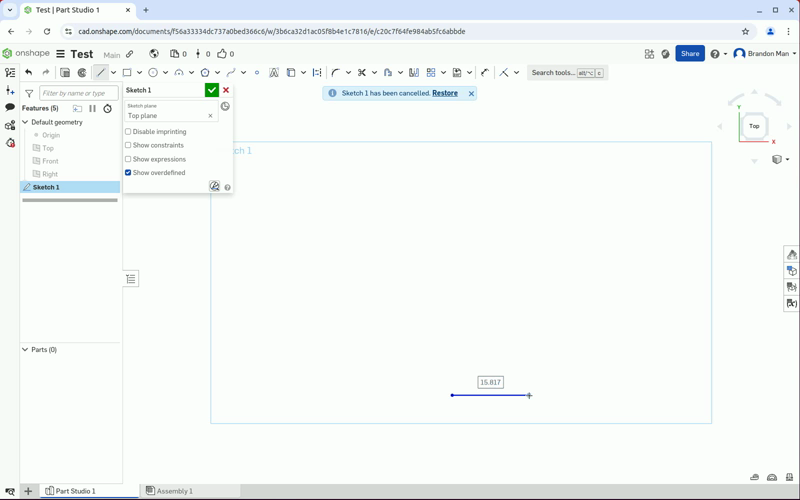
mouse_move(529, 318)
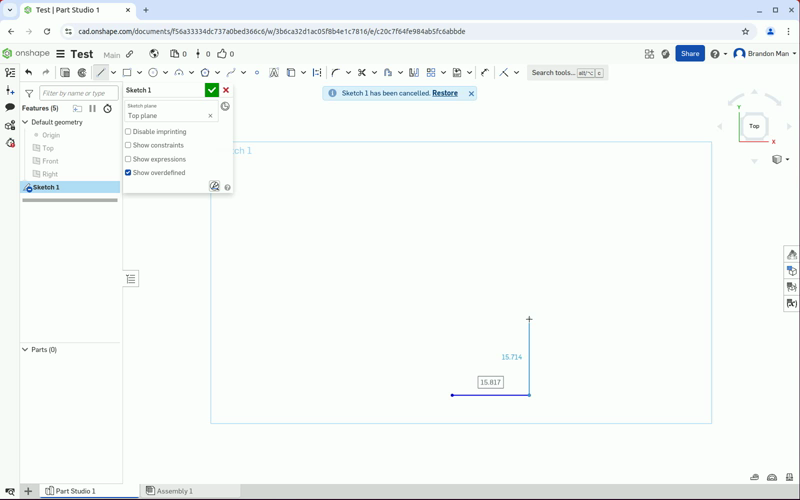
click(529, 318)
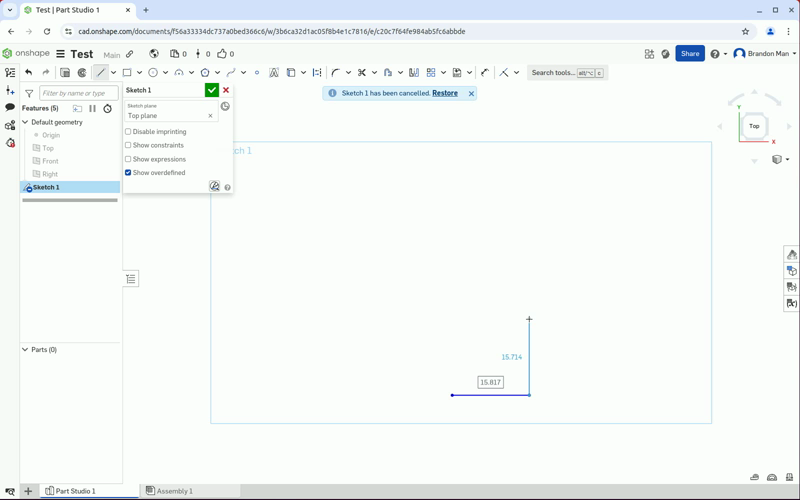
key_up(shift)
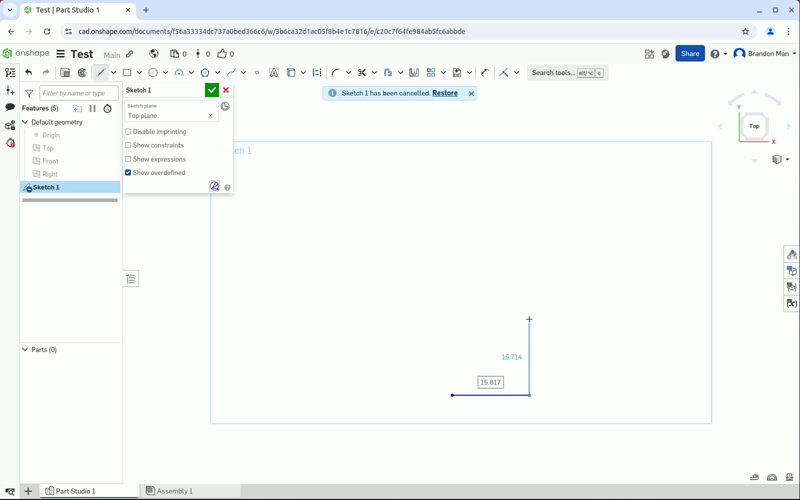
key_down(shift)
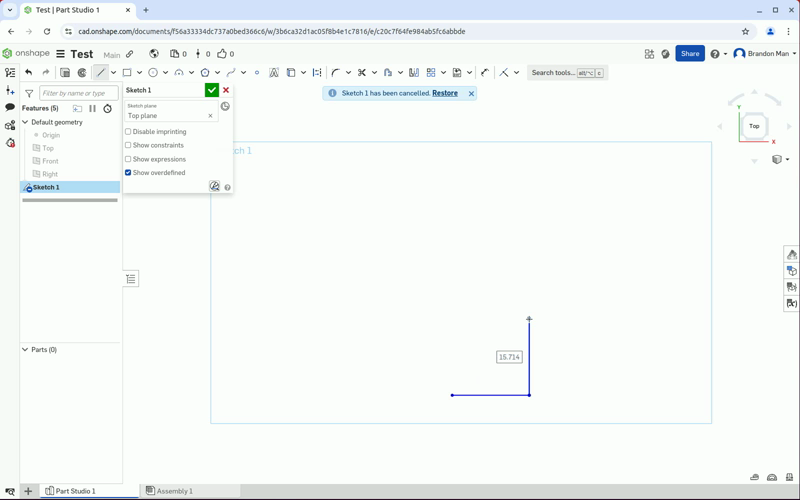
mouse_move(452, 318)
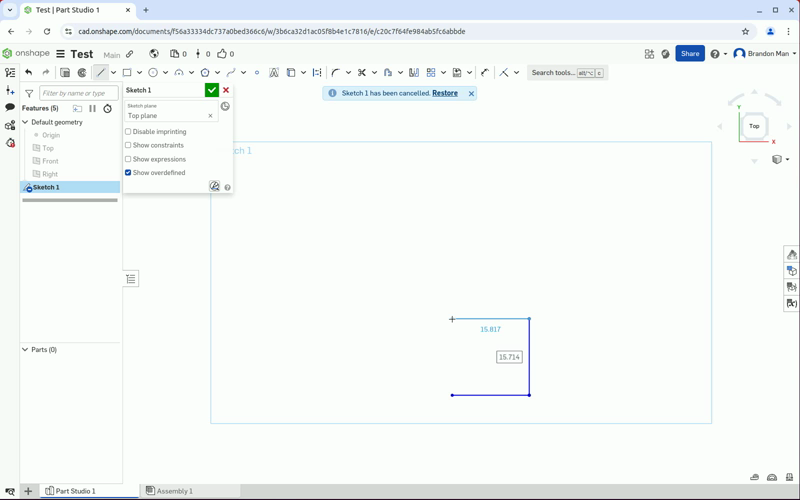
click(452, 318)
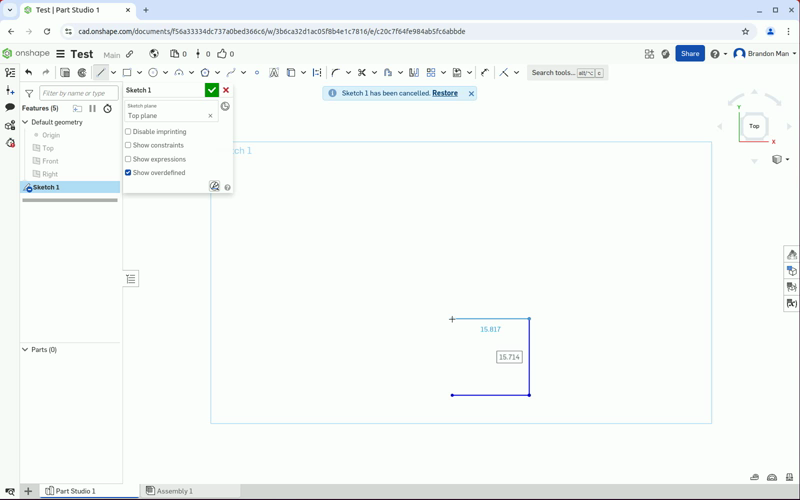
key_up(shift)
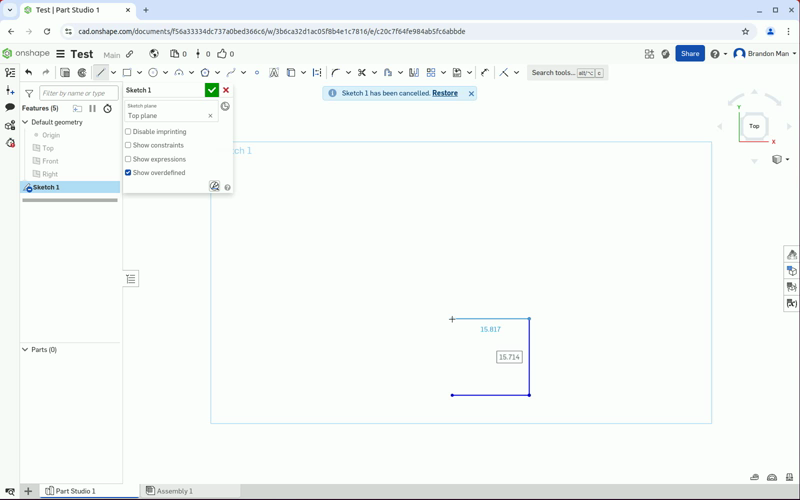
key_down(shift)
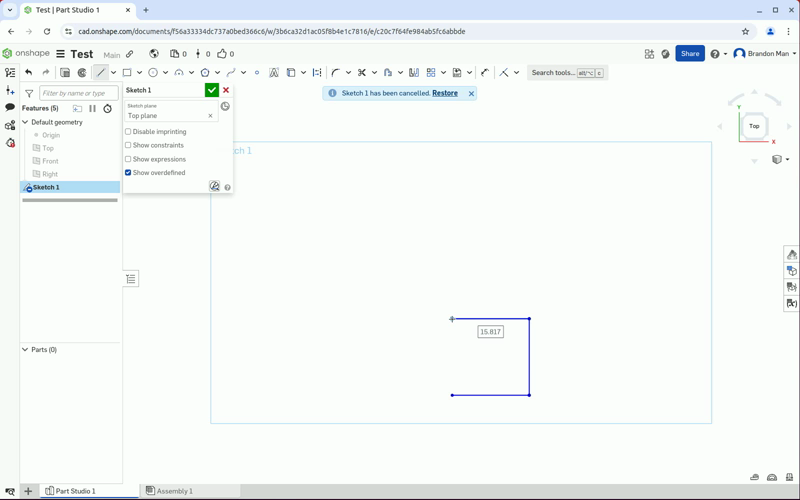
mouse_move(452, 395)
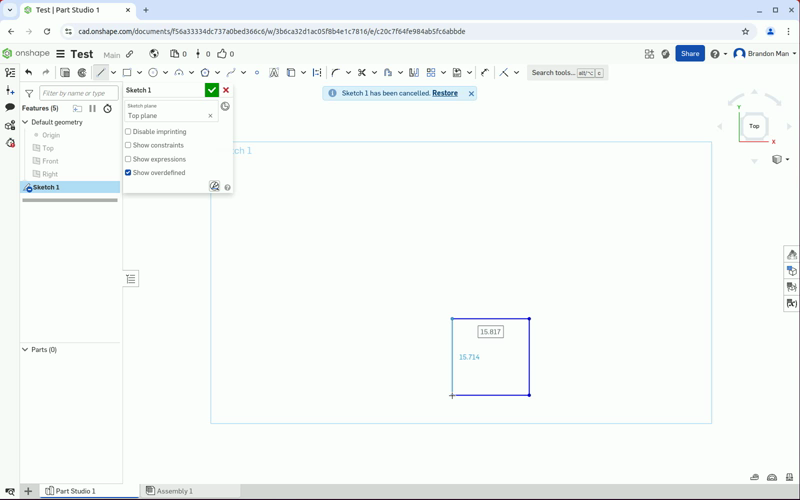
key_up(shift)
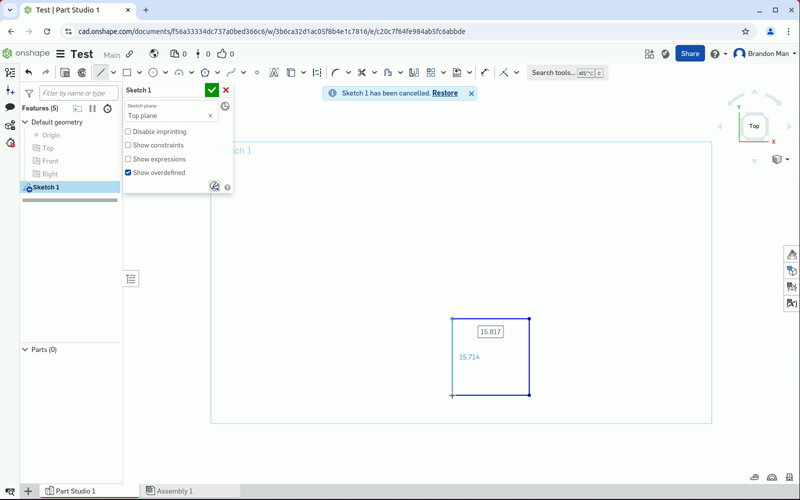
click(452, 395)
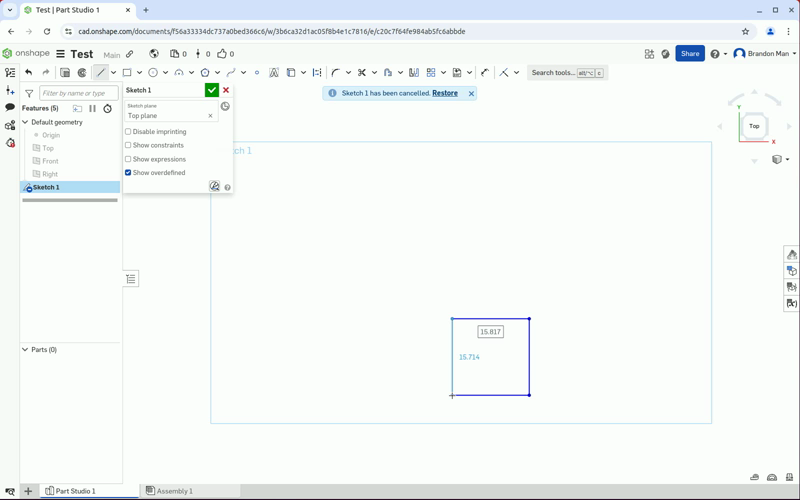
key(esc)
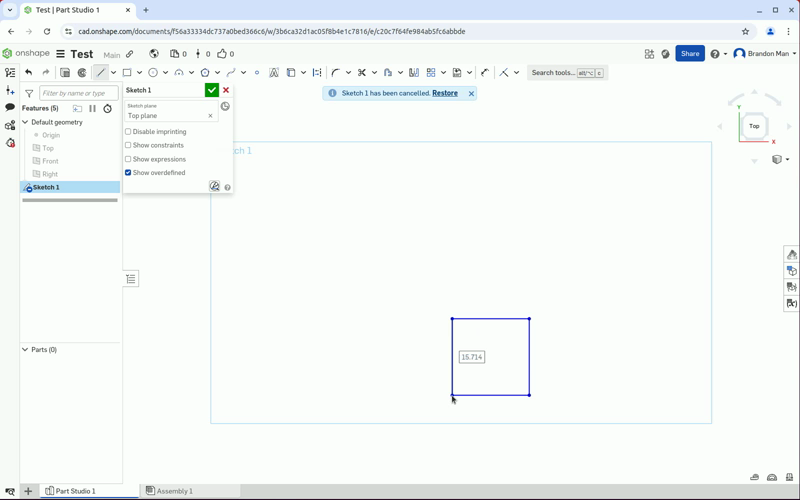
mouse_move(483, 371)
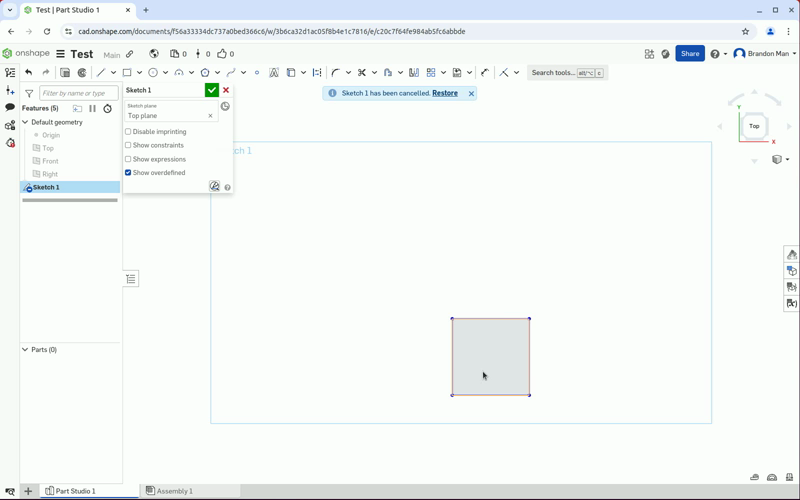
click(483, 371)
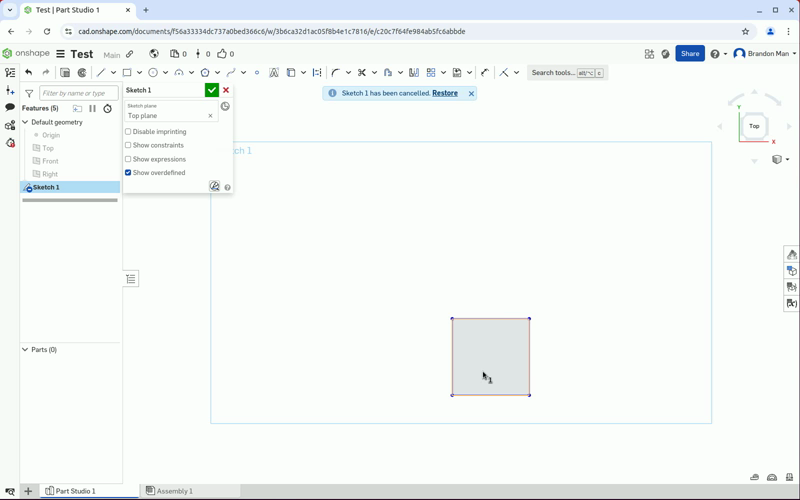
mouse_move(73, 352)
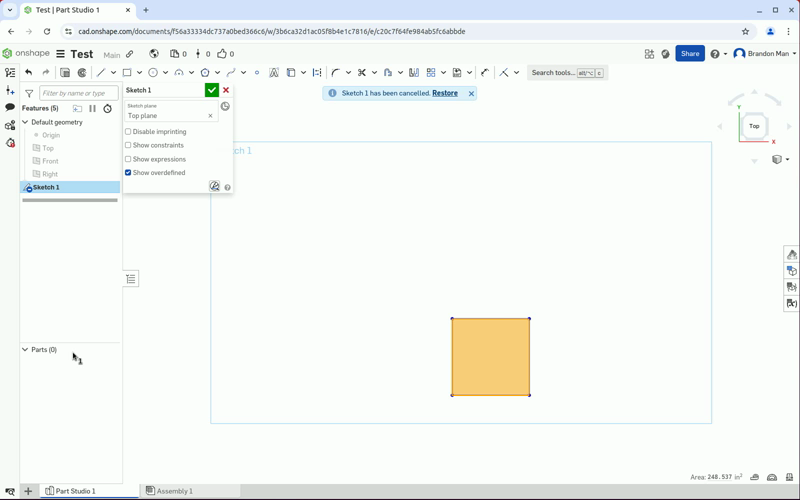
key(shift+y)
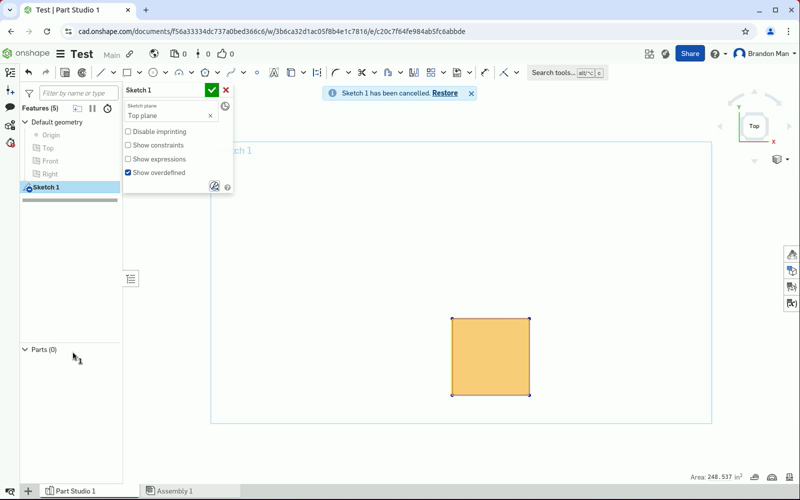
key(shift+e)
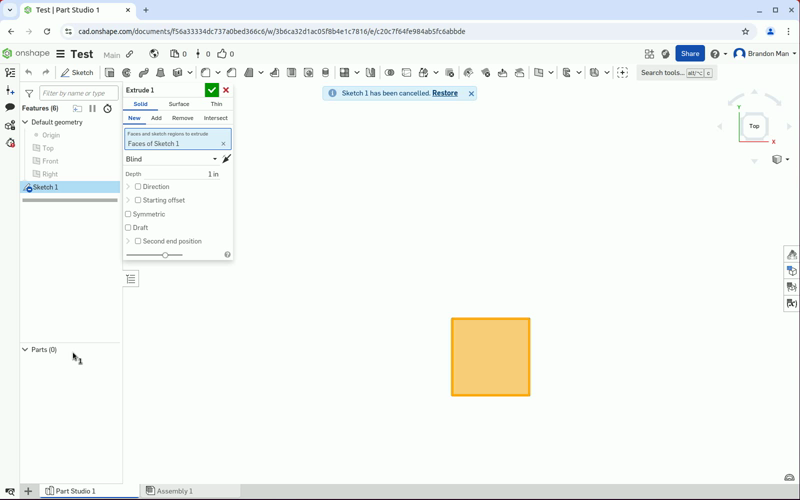
mouse_move(143, 106)
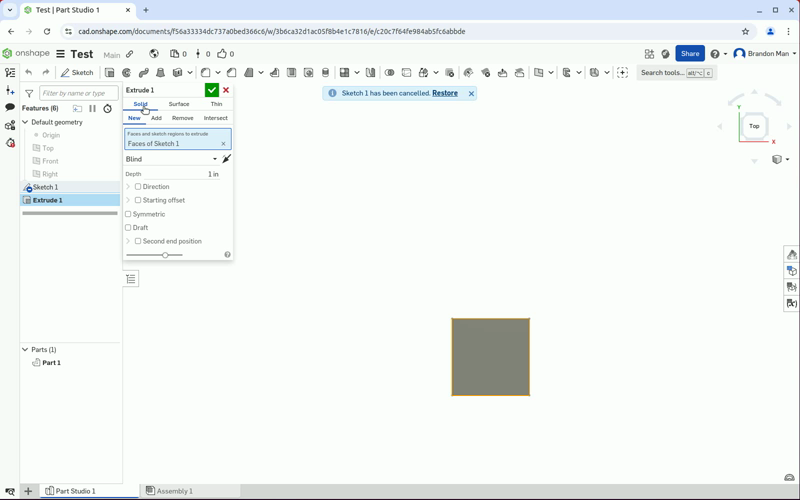
click(143, 106)
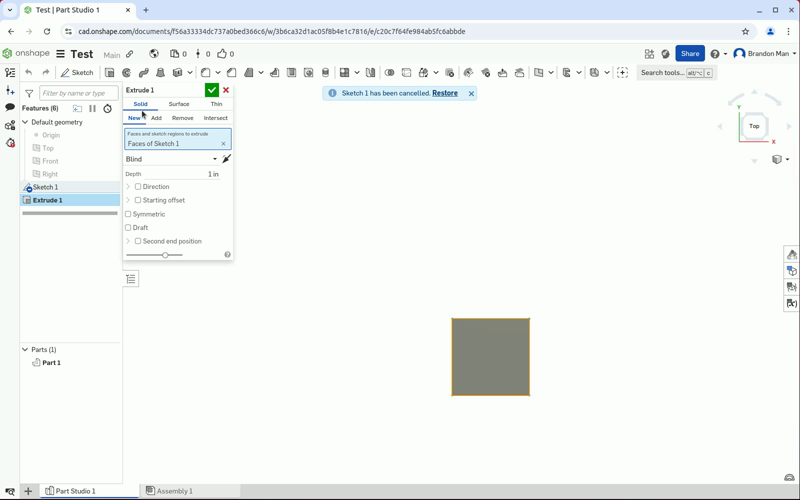
mouse_move(137, 120)
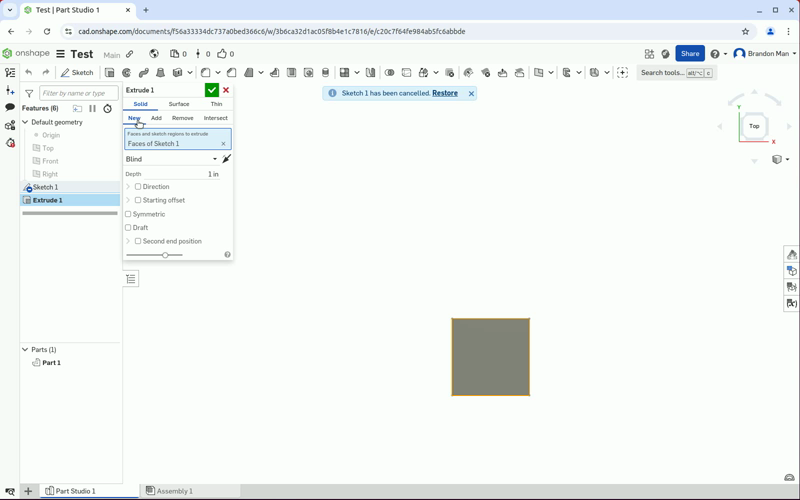
click(137, 120)
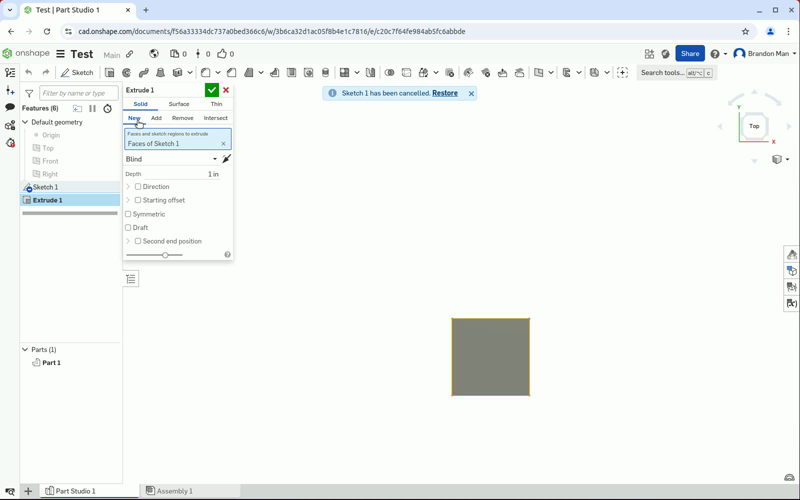
key(tab, 4)
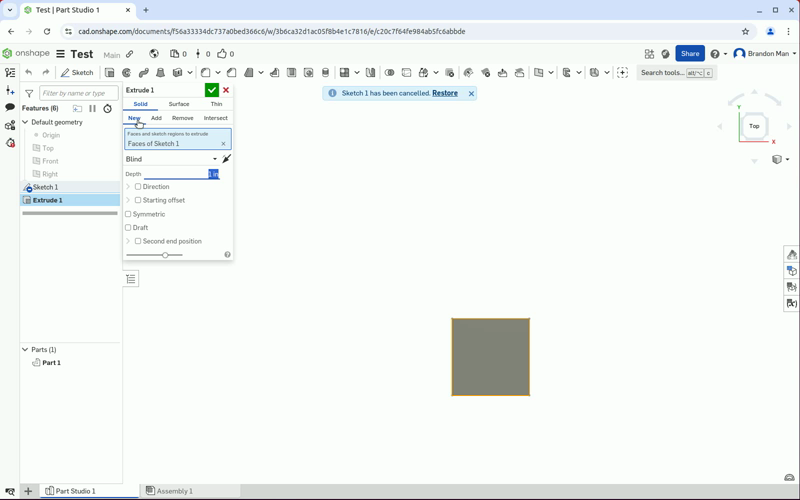
text(6.258)
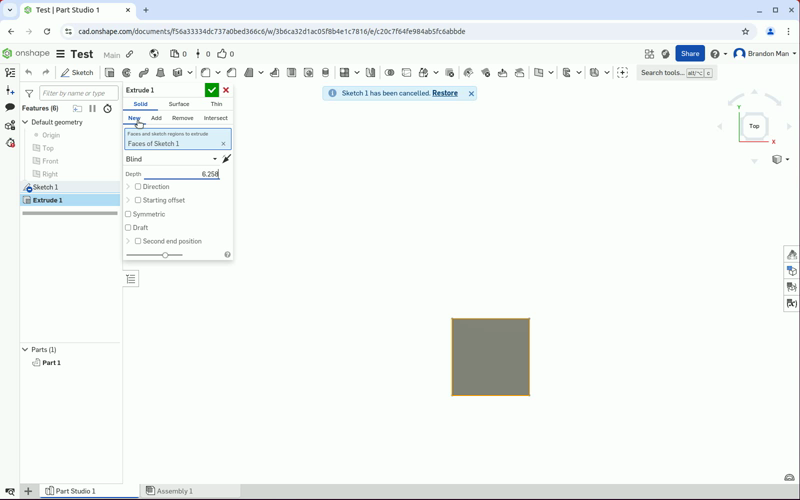
key(enter)
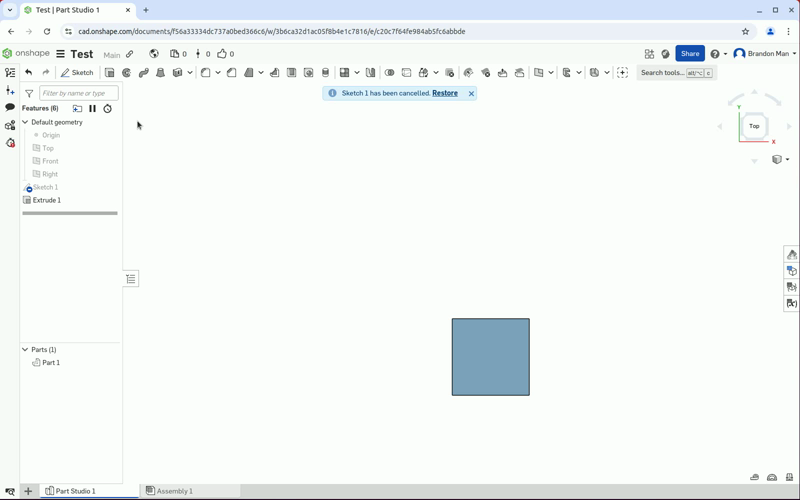
key(shift+h)
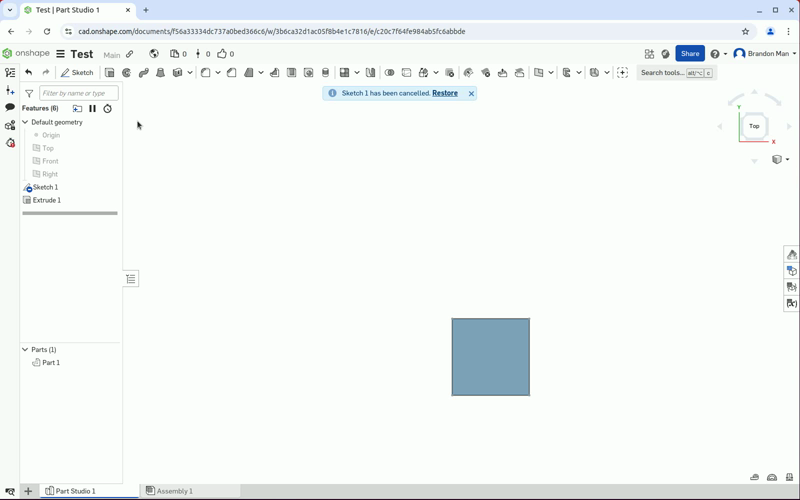
key(shift+h)
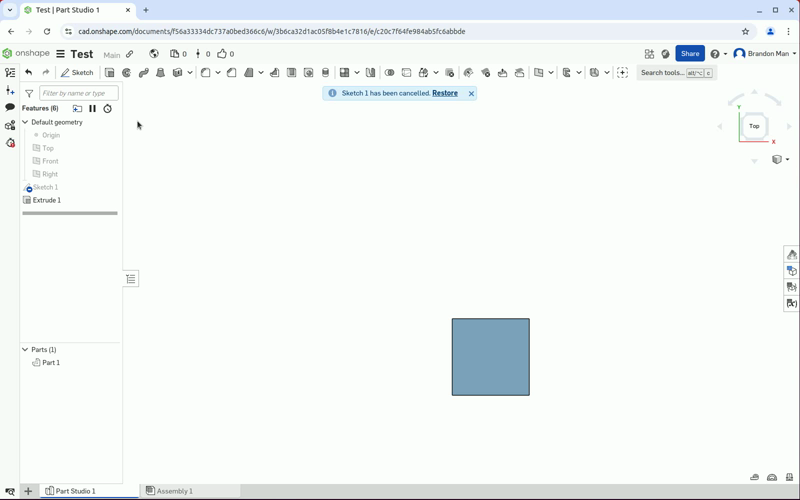
mouse_move(73, 189)
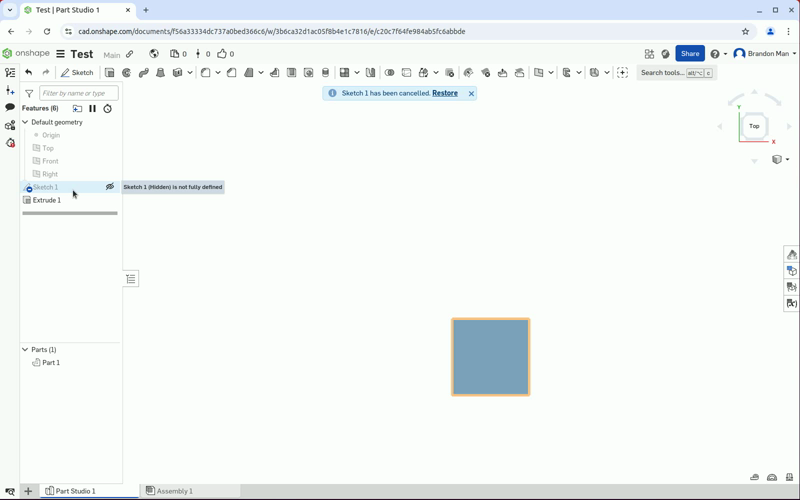
click(73, 189)
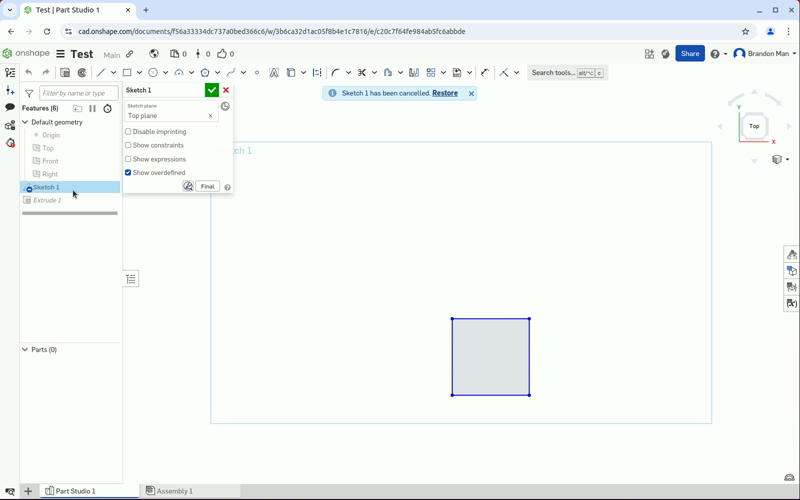
mouse_move(229, 92)
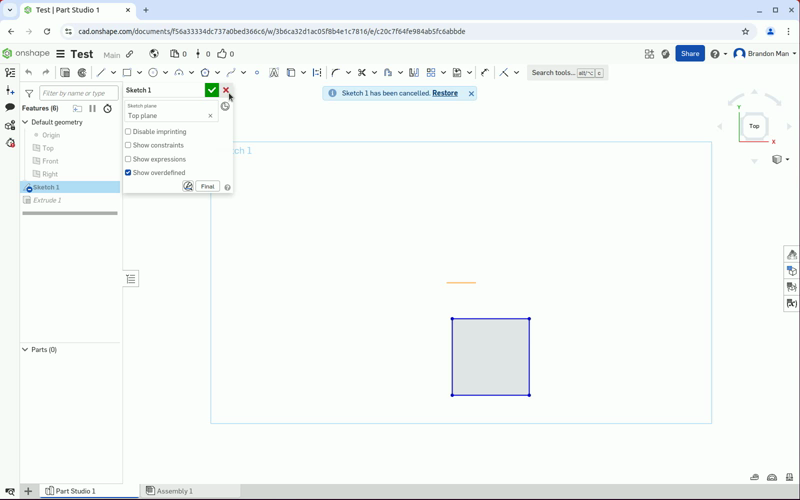
click(229, 92)
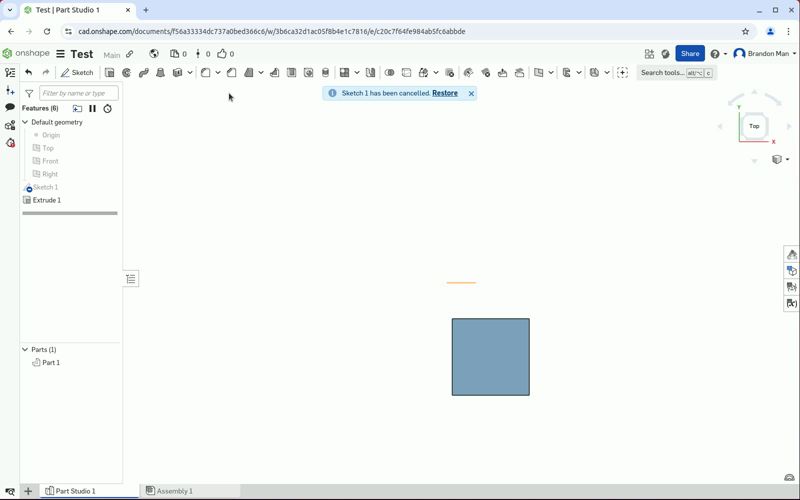
mouse_move(541, 75)
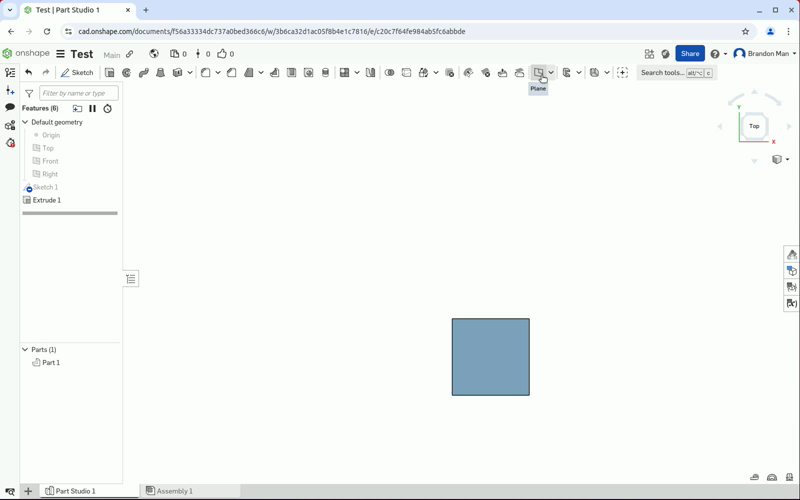
click(541, 75)
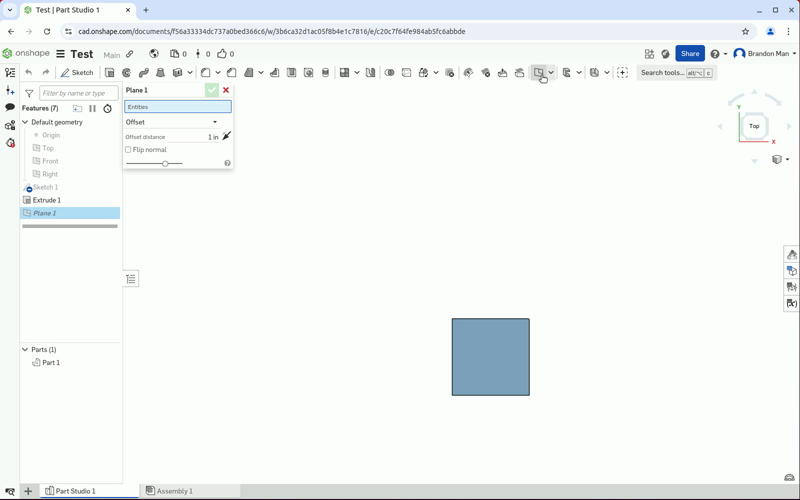
mouse_move(73, 150)
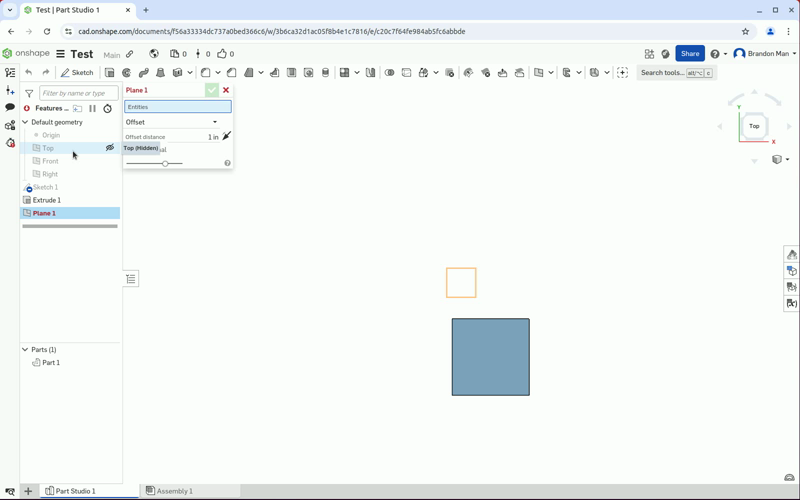
click(73, 150)
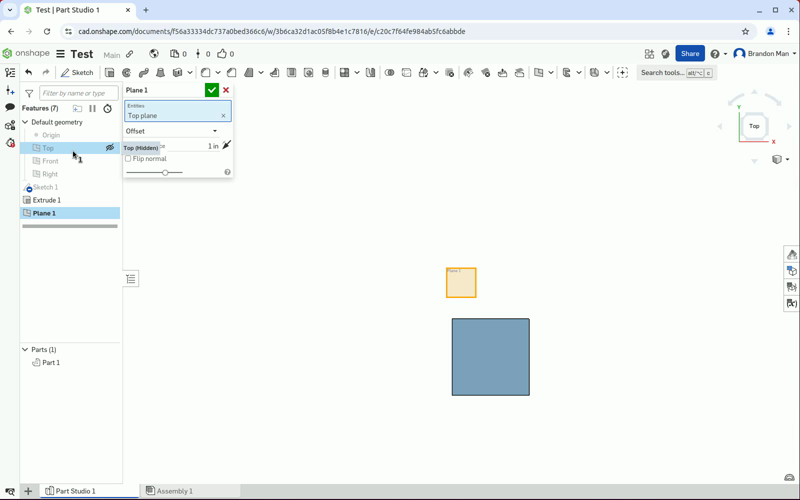
key(tab, 2)
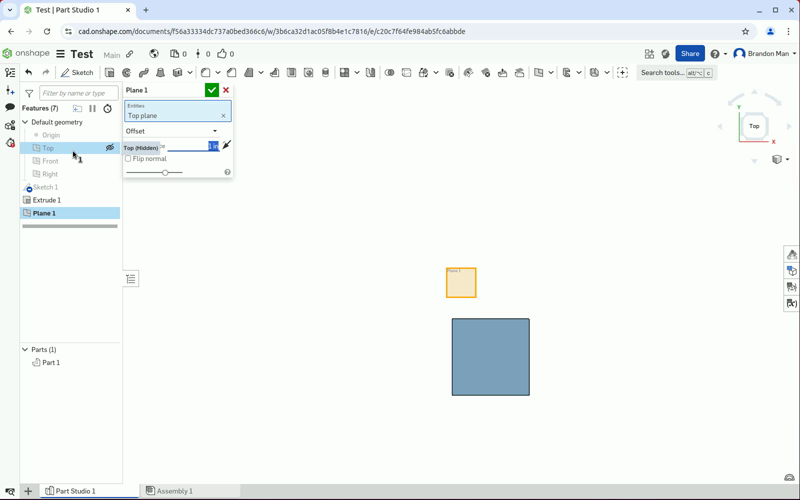
text(6.255)
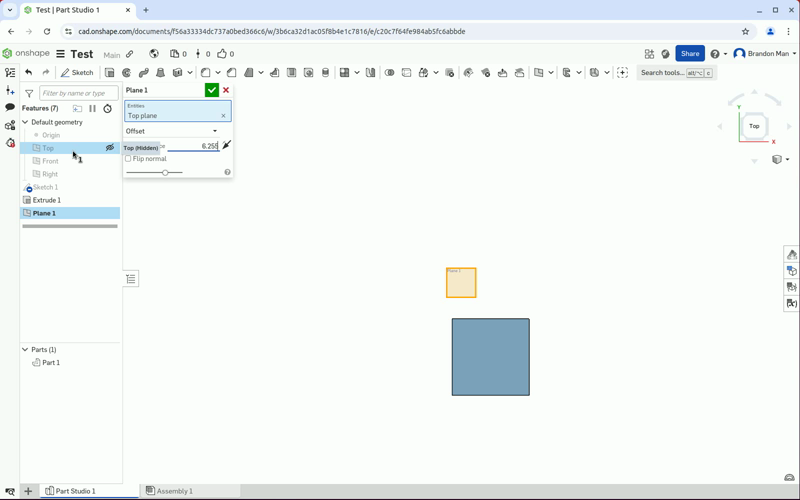
key(enter, 2)
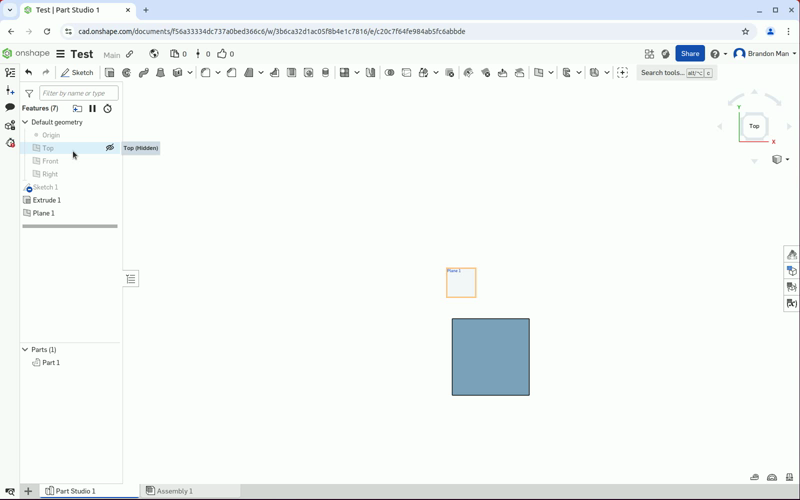
key(shift+s)
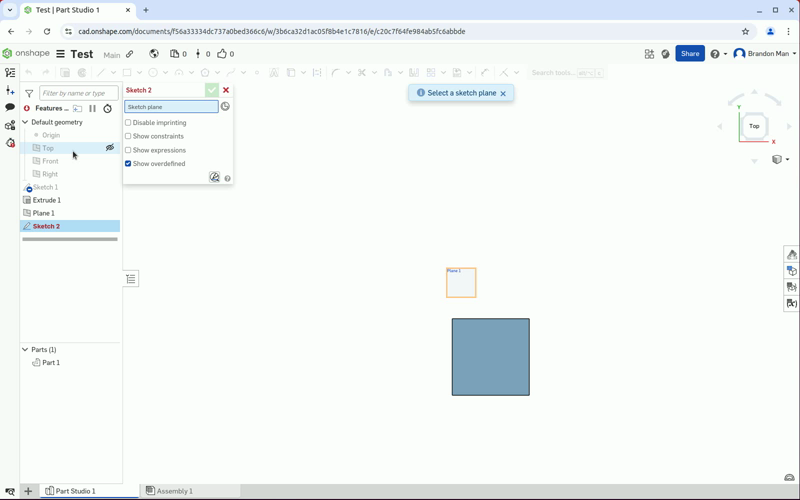
mouse_move(73, 215)
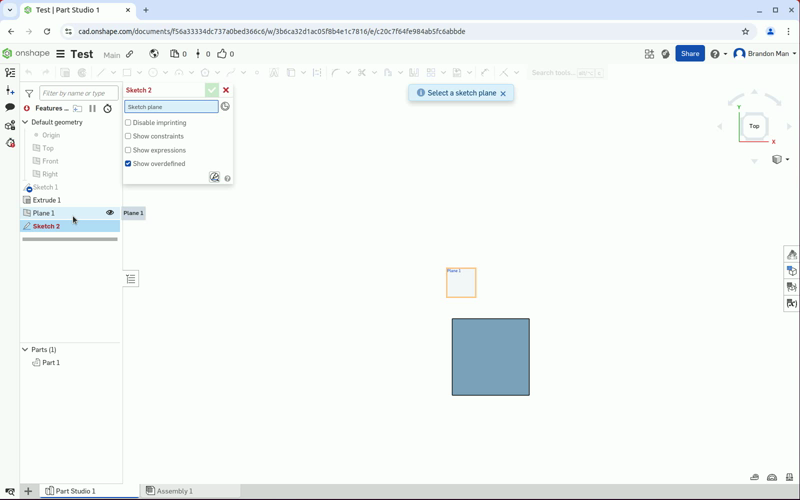
click(73, 215)
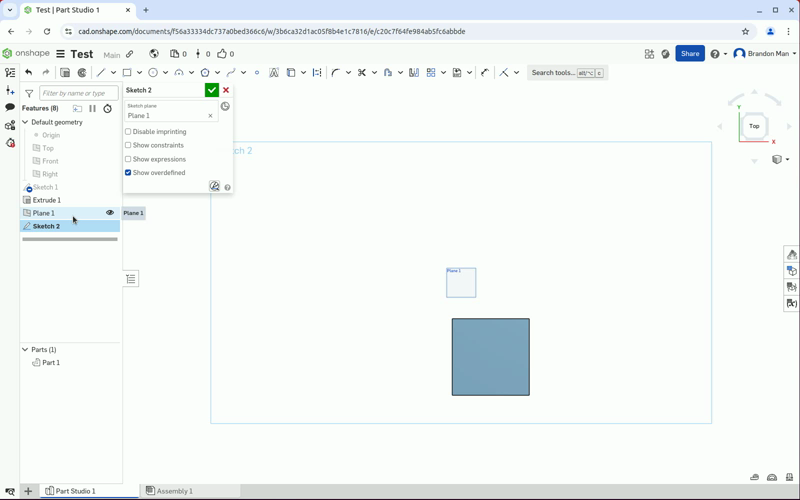
mouse_move(73, 352)
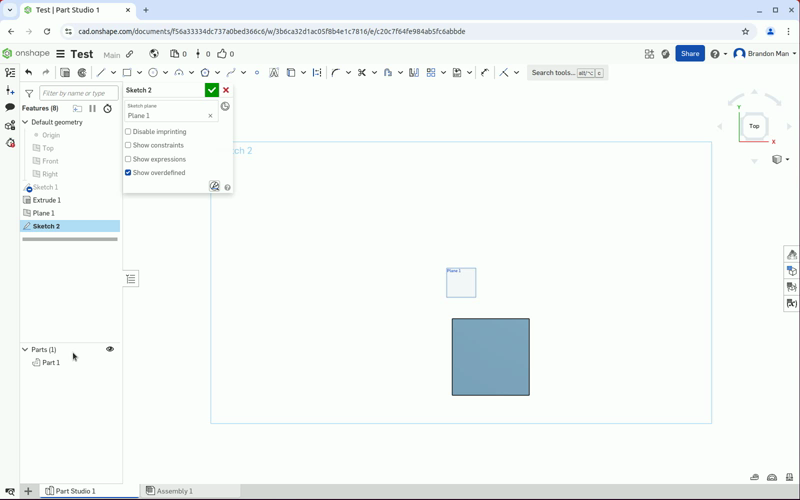
key(y)
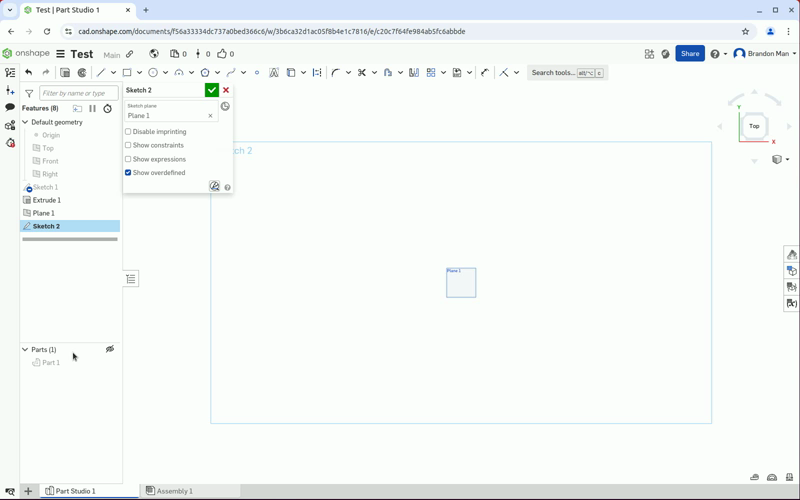
key(l)
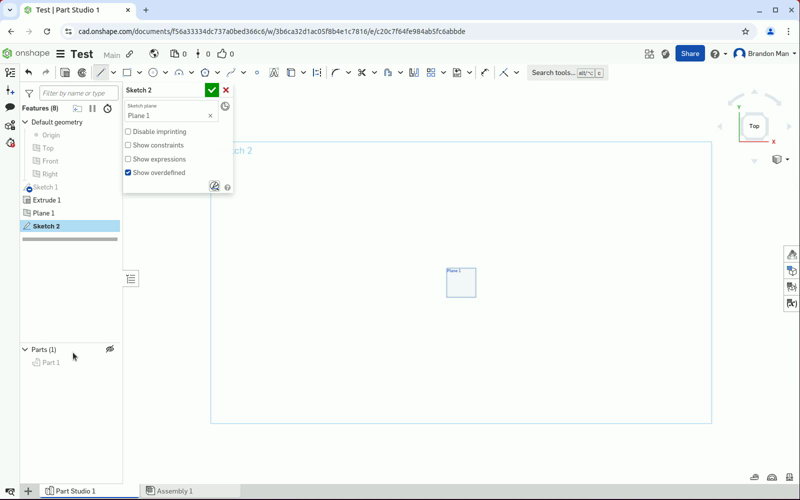
key_down(shift)
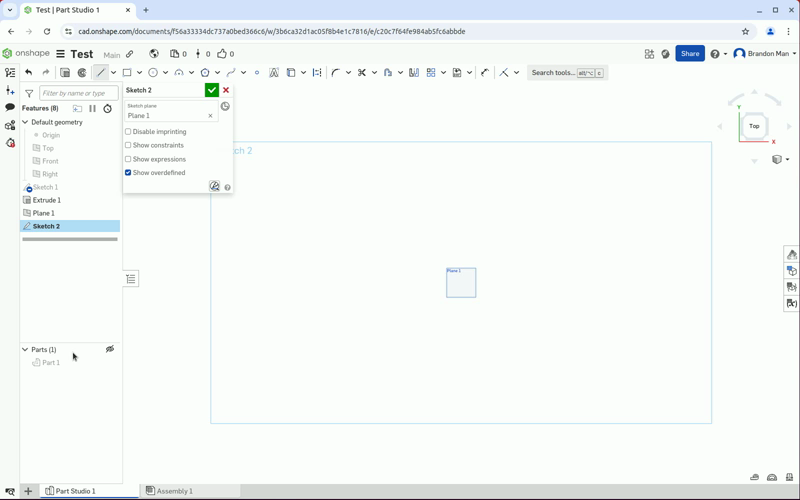
mouse_move(452, 349)
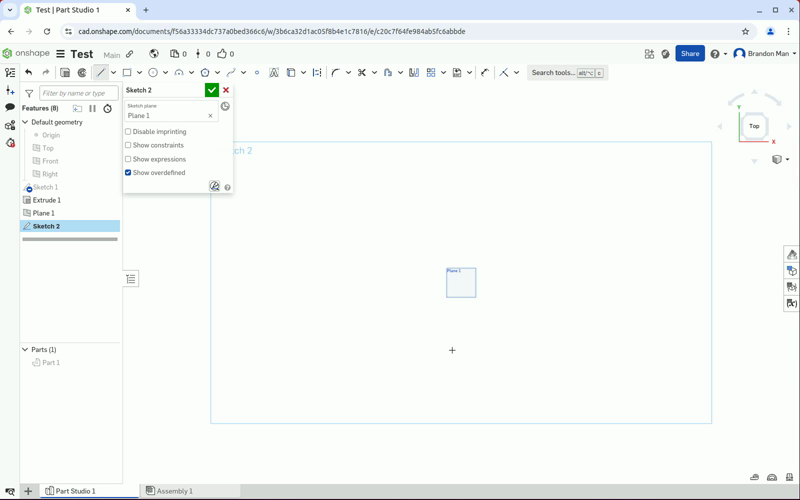
click(452, 349)
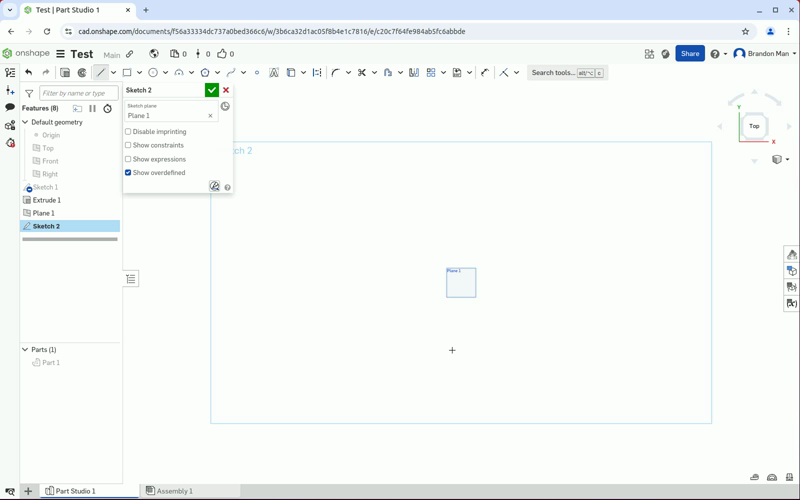
key_up(shift)
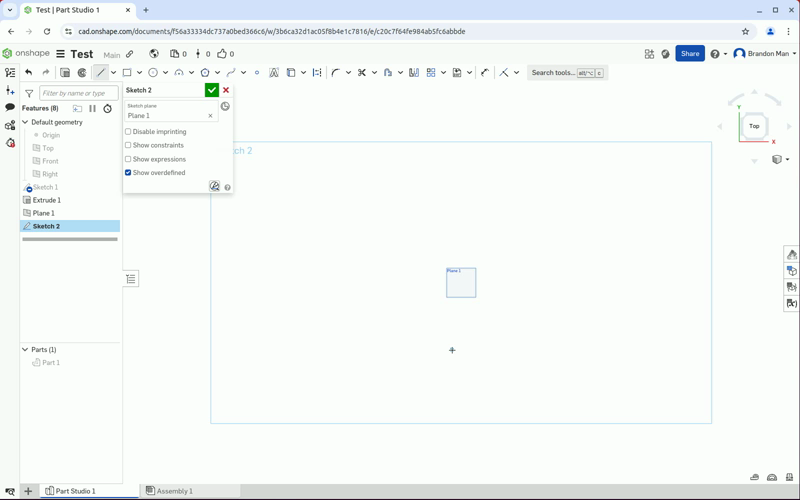
key_down(shift)
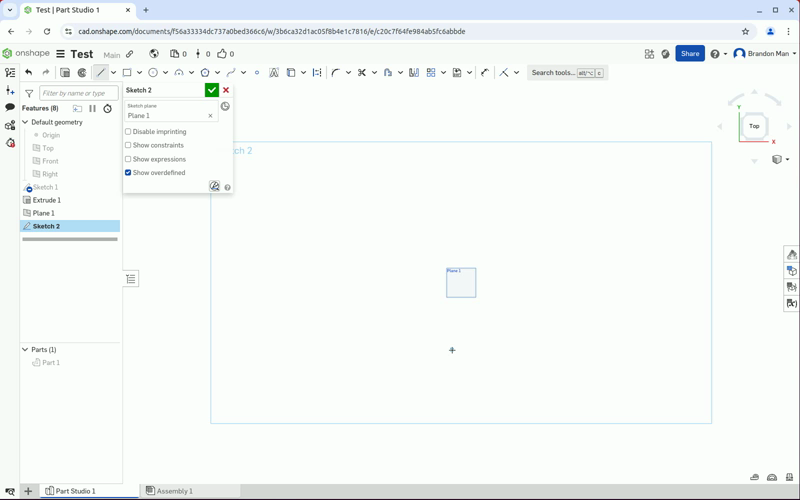
mouse_move(529, 349)
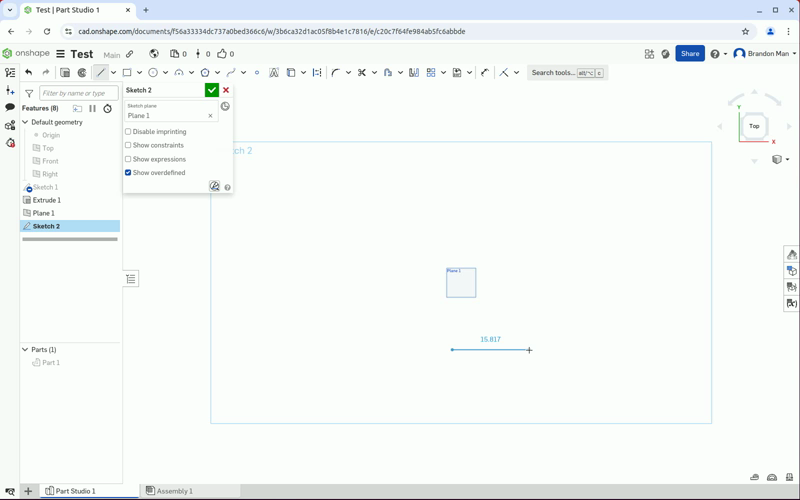
click(529, 349)
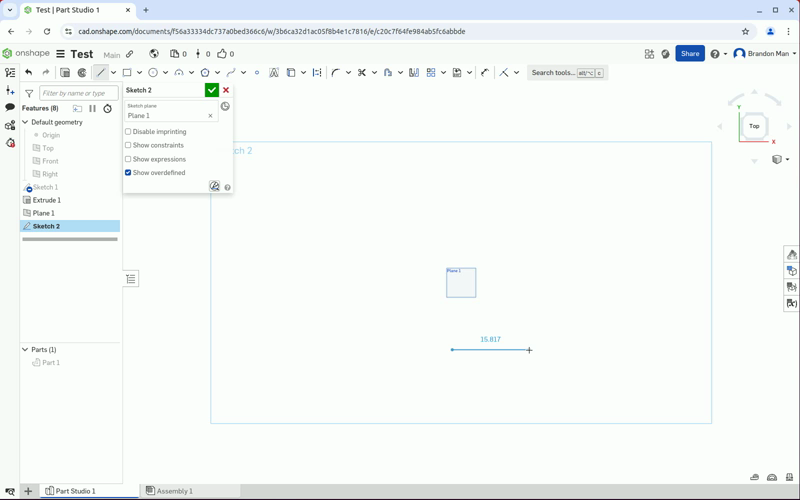
key_up(shift)
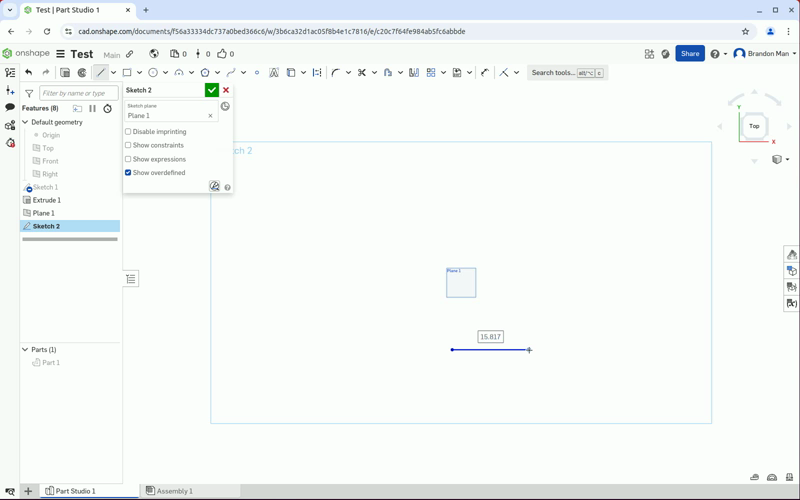
key_down(shift)
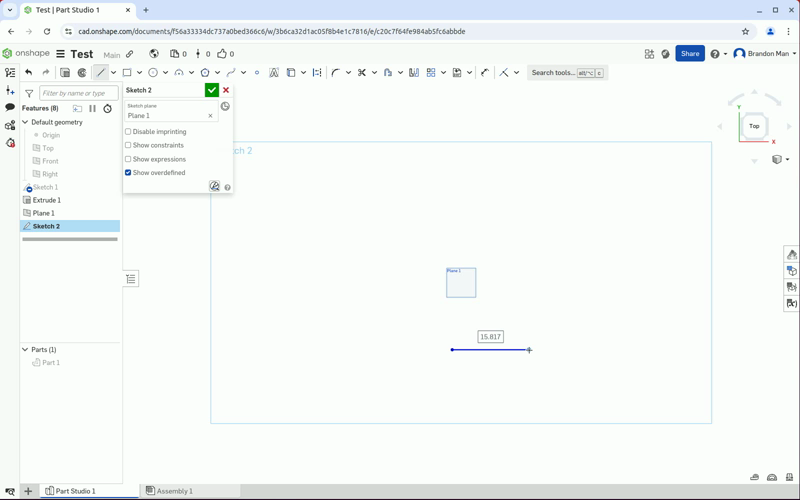
mouse_move(559, 349)
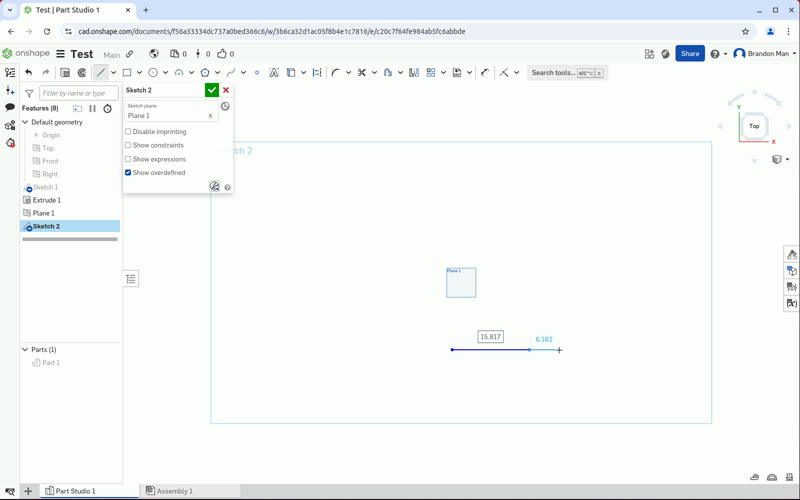
mouse_move(529, 318)
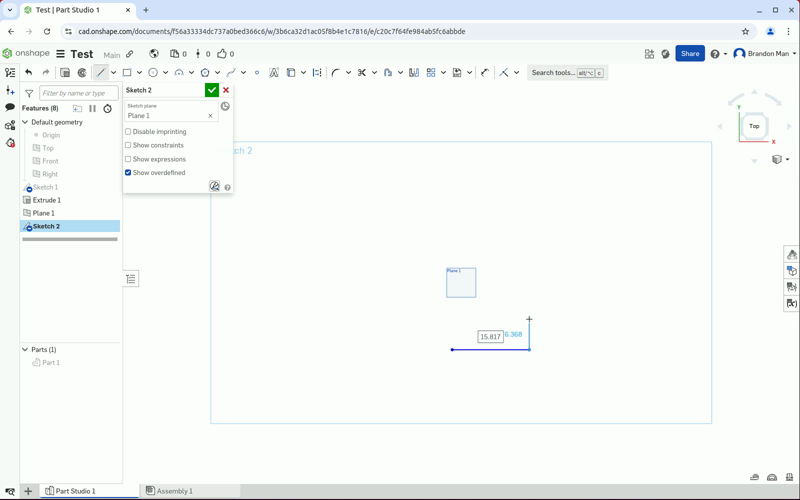
click(529, 318)
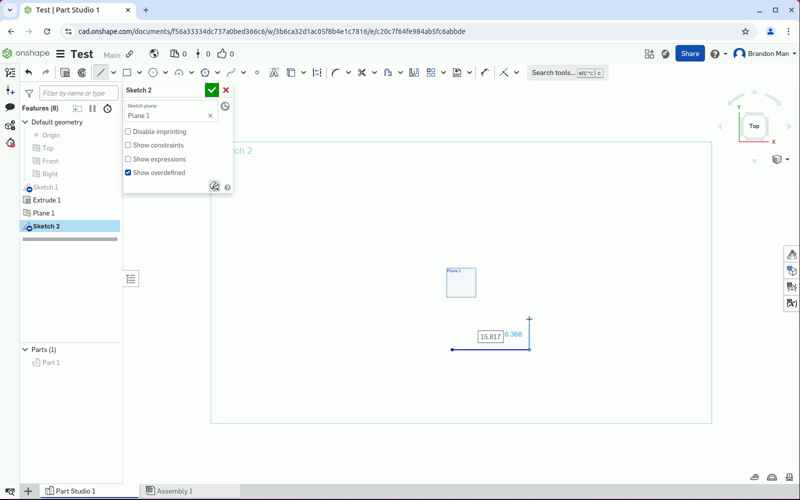
key_up(shift)
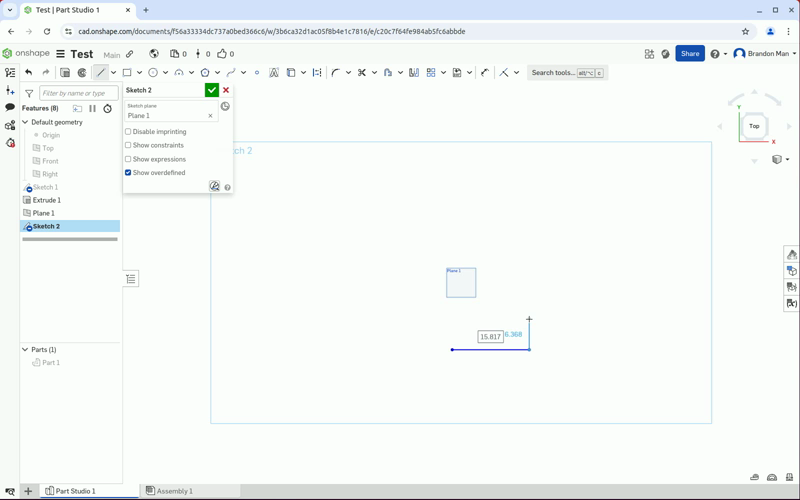
key_down(shift)
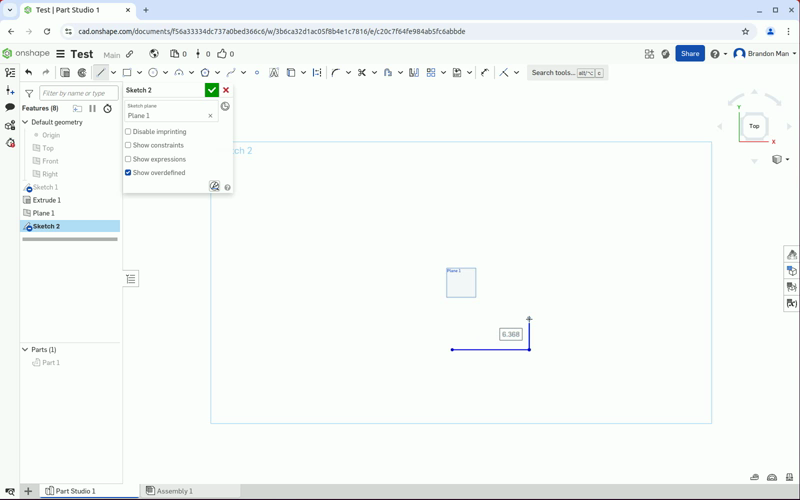
mouse_move(452, 318)
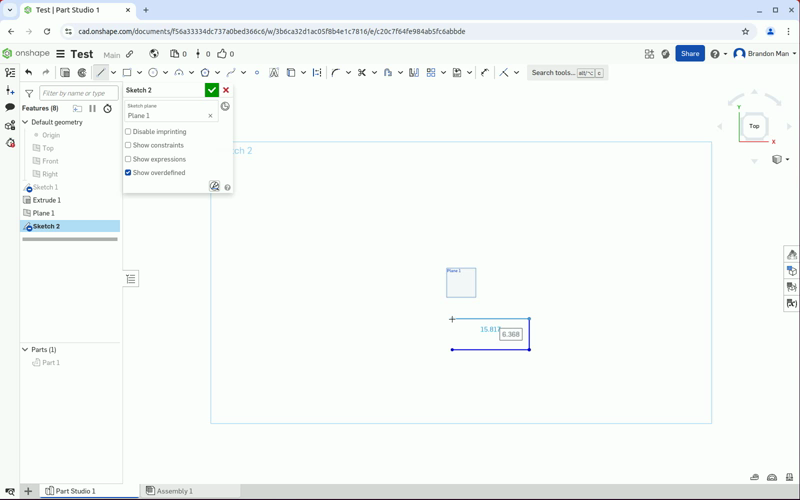
click(452, 318)
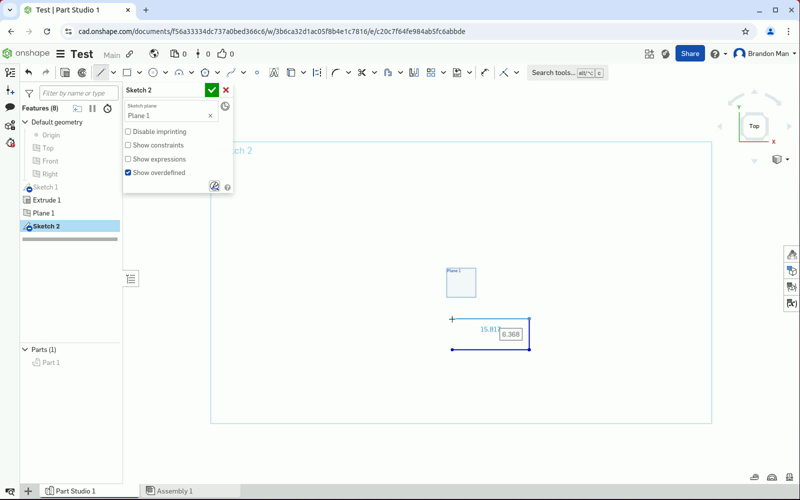
key_up(shift)
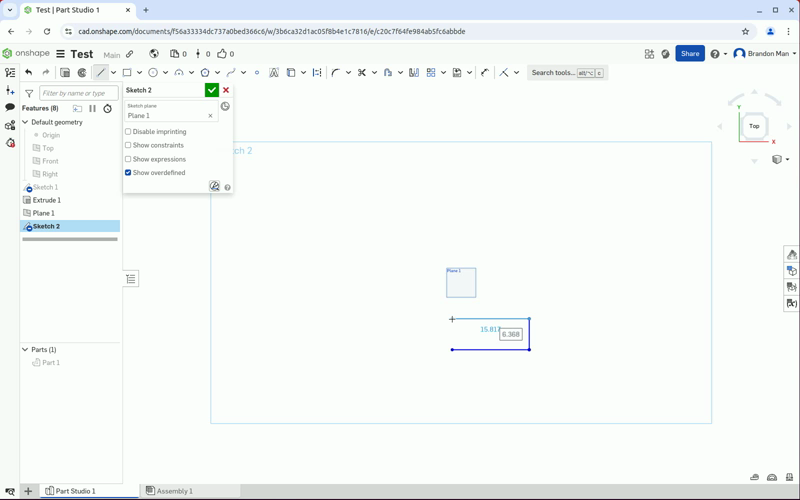
mouse_move(482, 318)
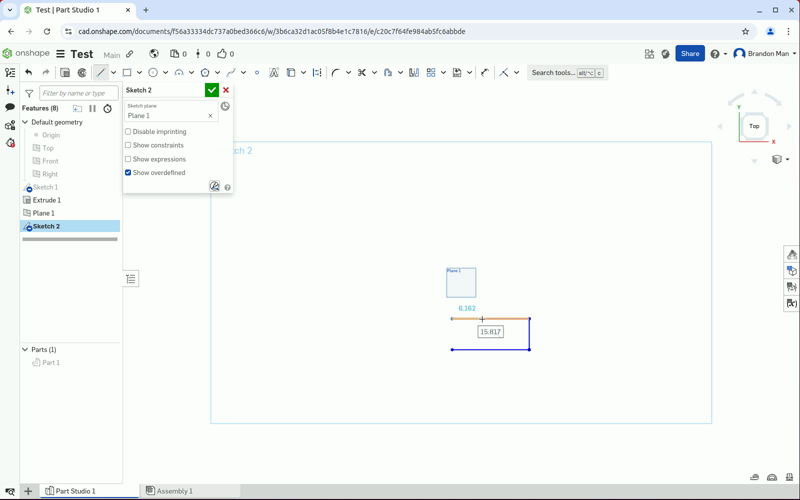
key_down(shift)
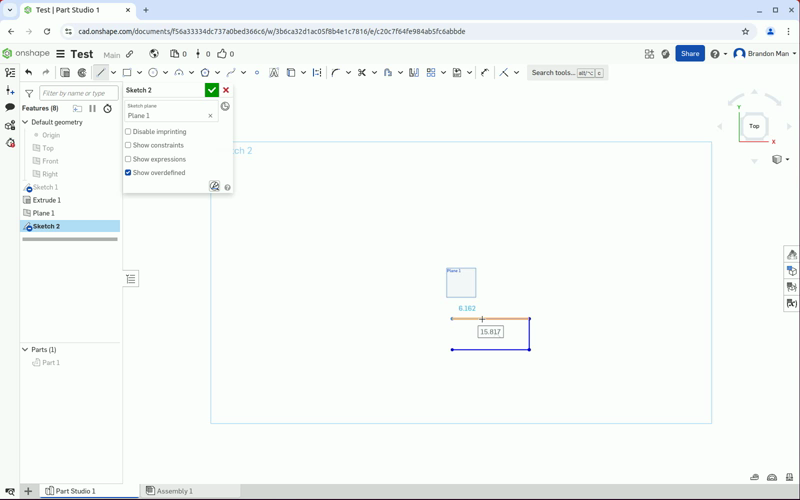
mouse_move(452, 349)
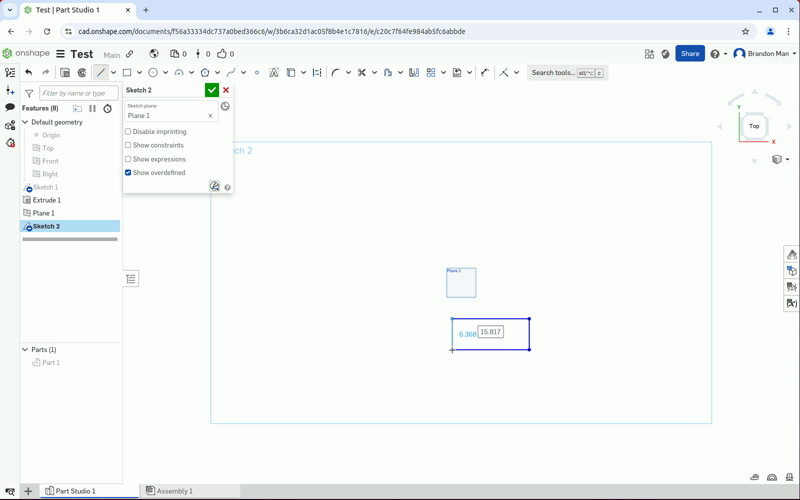
key_up(shift)
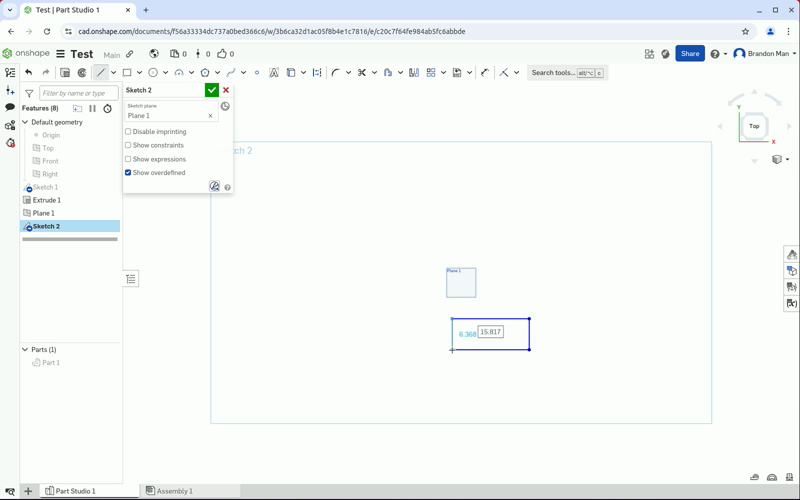
click(452, 349)
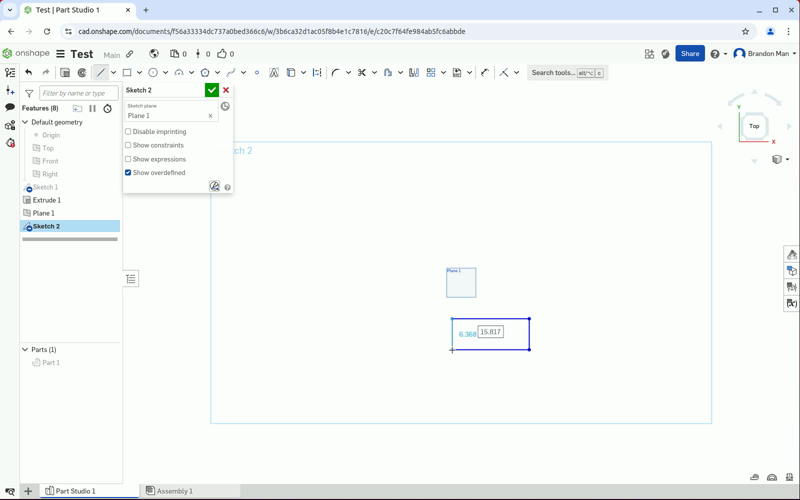
key(esc)
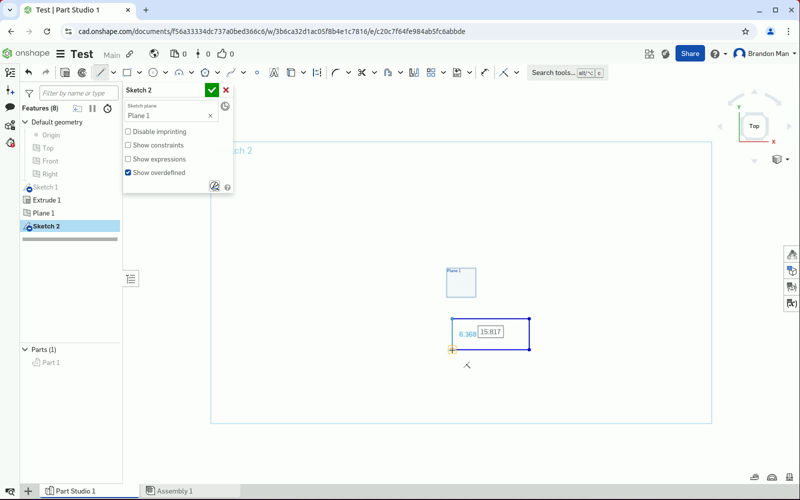
mouse_move(463, 333)
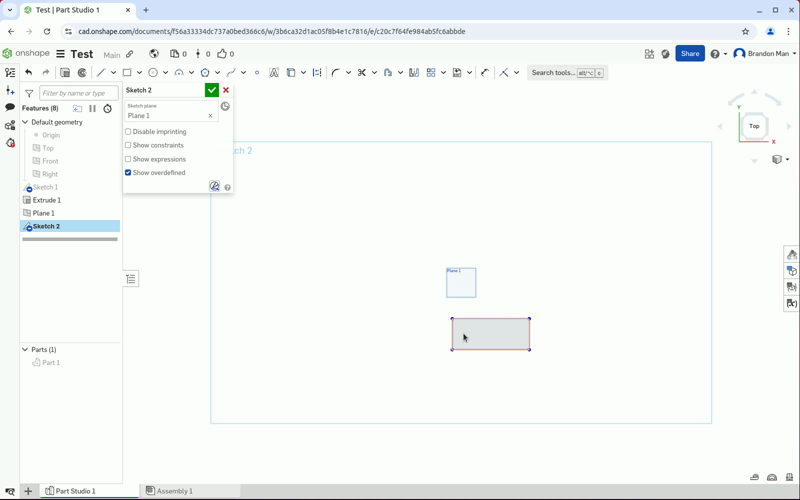
click(463, 333)
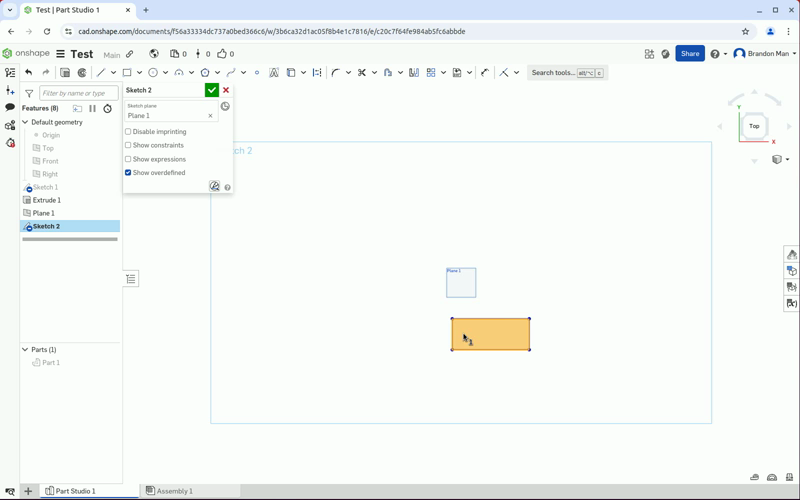
mouse_move(73, 352)
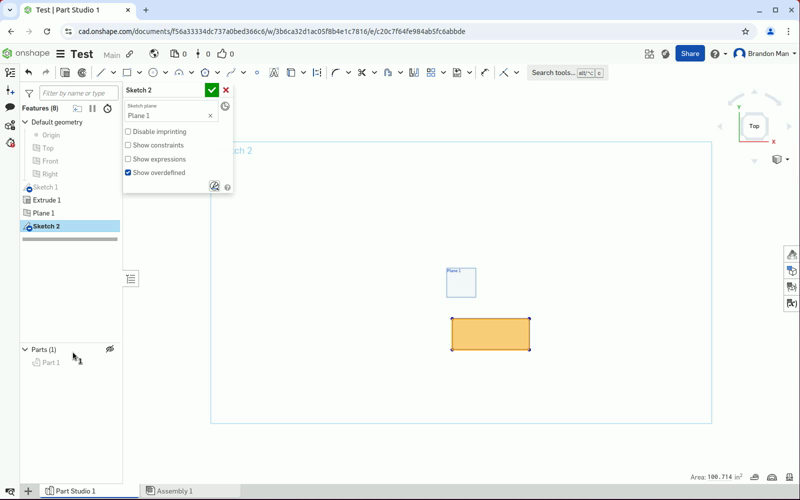
key(shift+y)
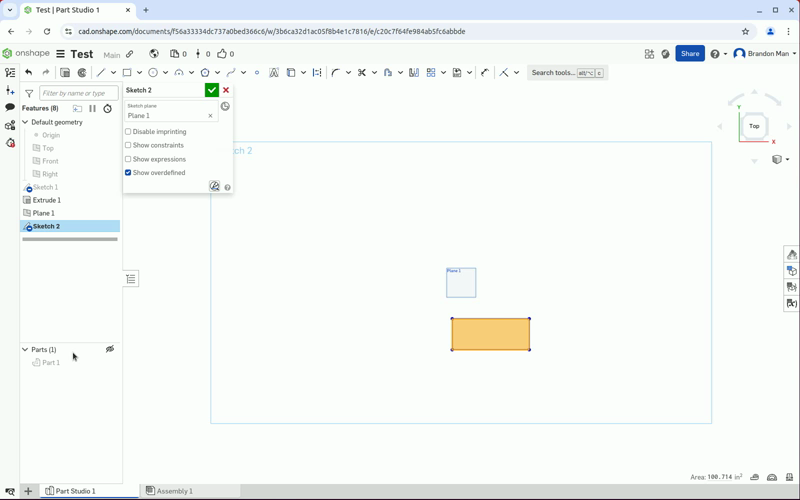
key(shift+e)
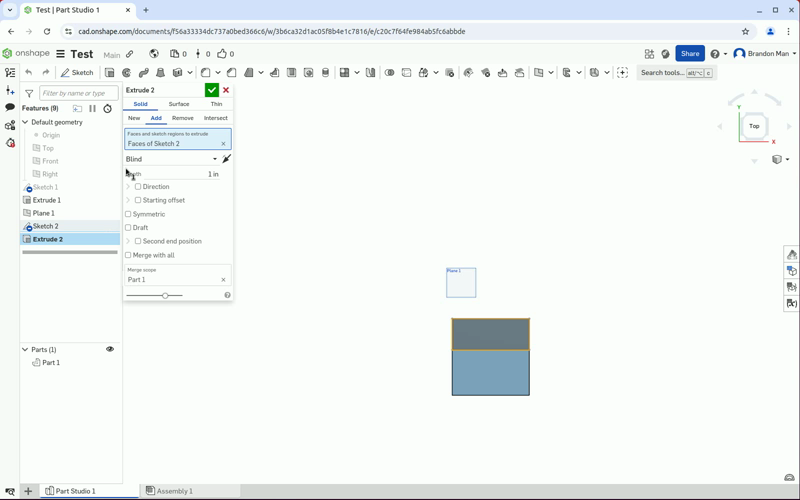
mouse_move(143, 106)
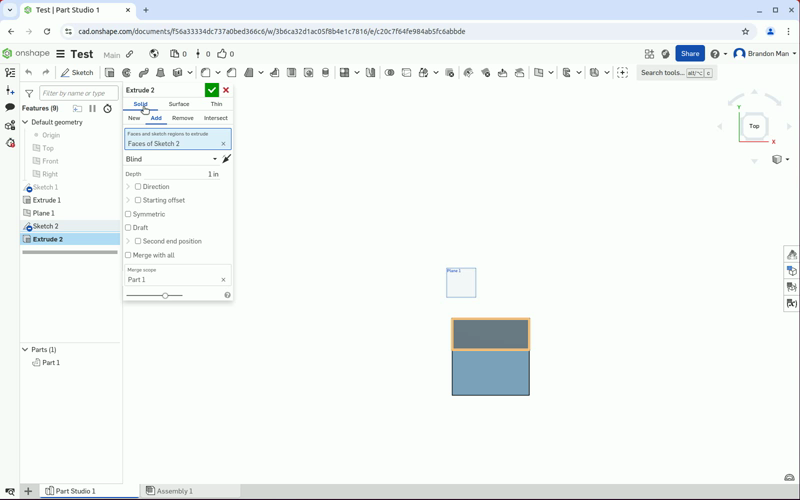
click(143, 106)
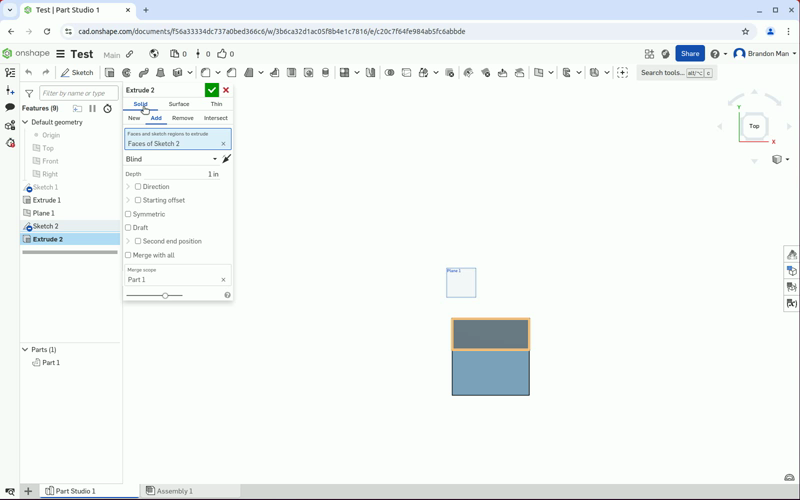
mouse_move(137, 120)
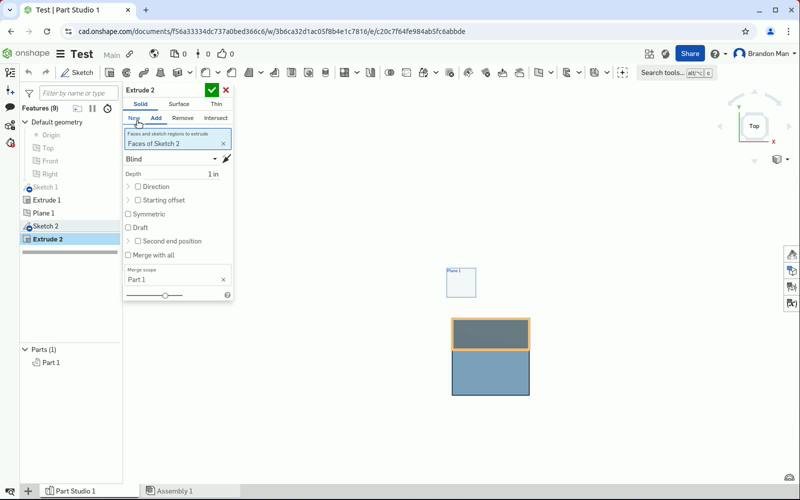
click(137, 120)
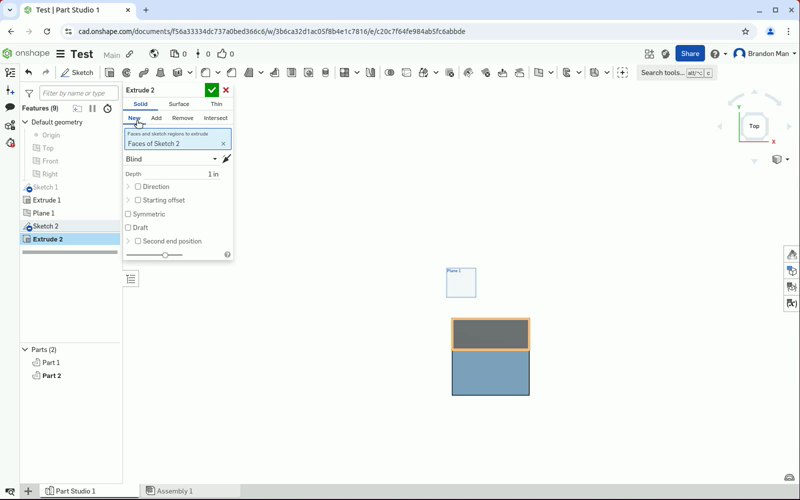
key(tab, 4)
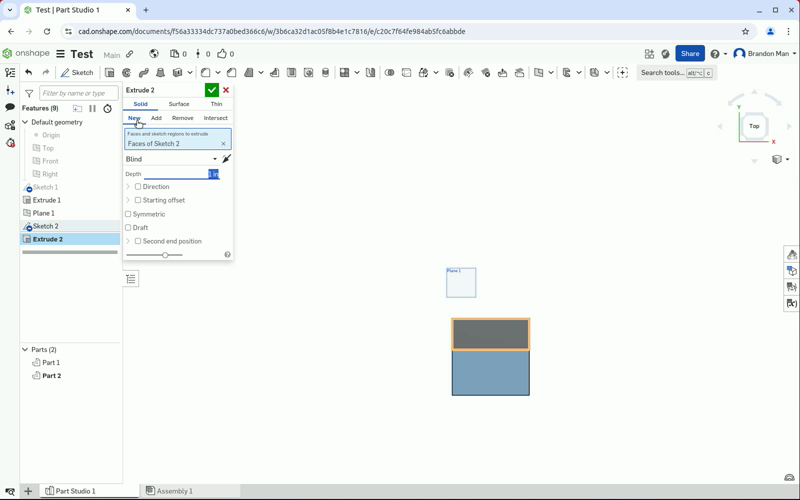
text(12.517)
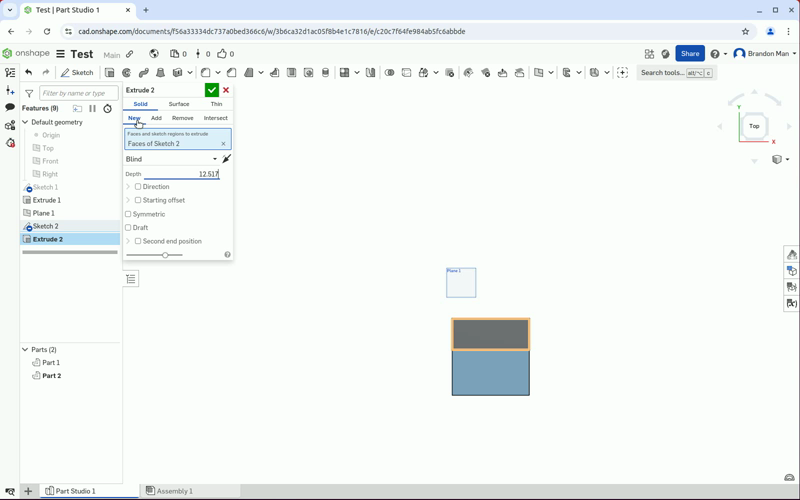
key(enter)
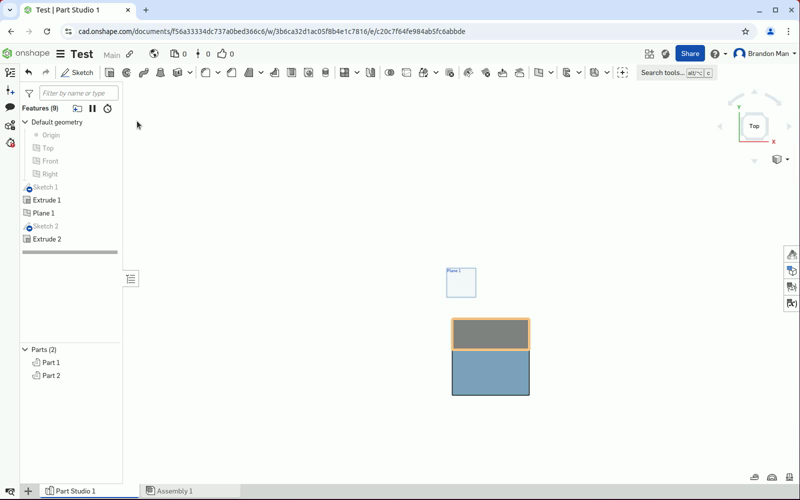
key(shift+h)
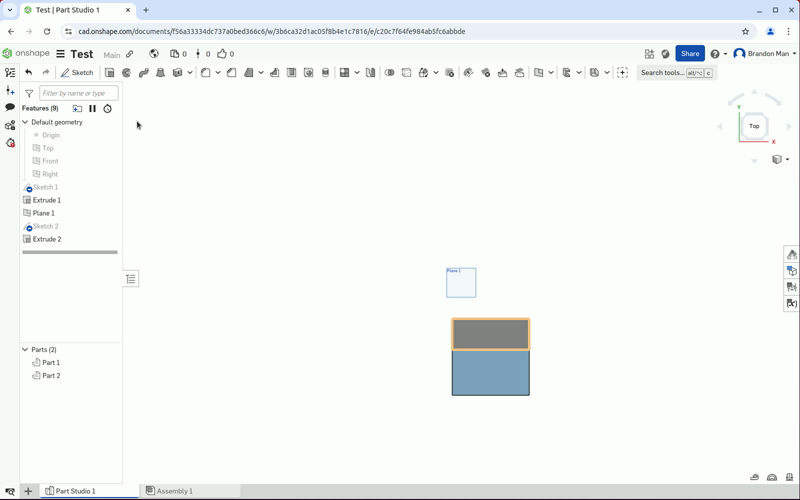
key(shift+h)
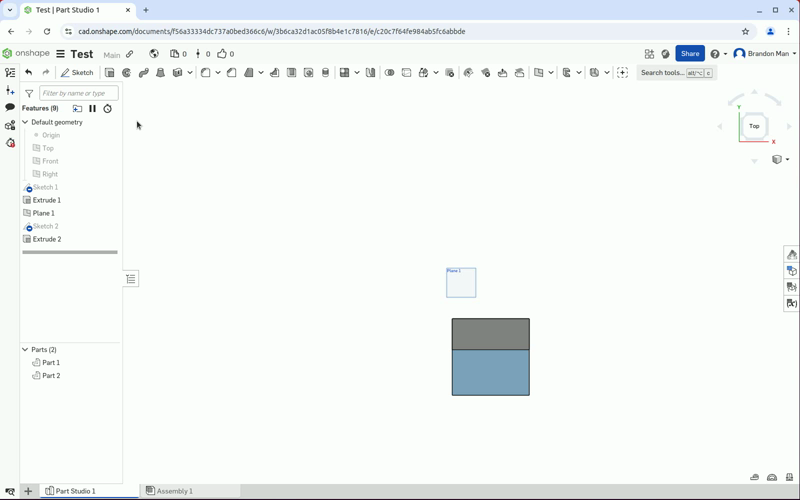
mouse_move(73, 189)
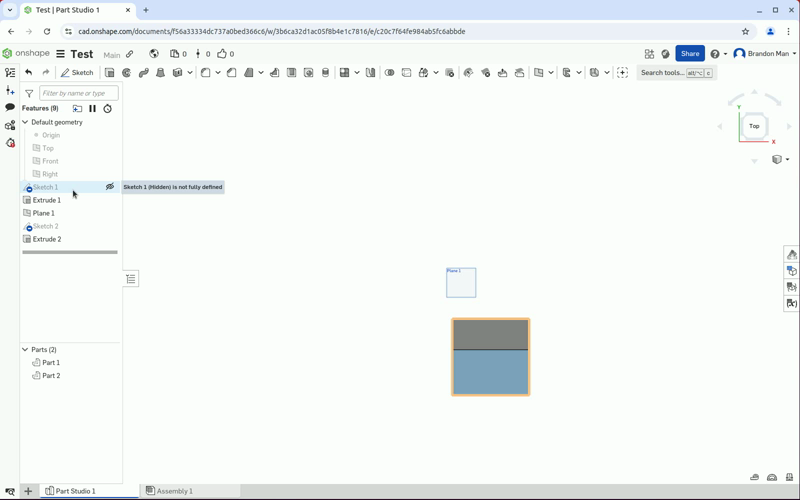
click(73, 189)
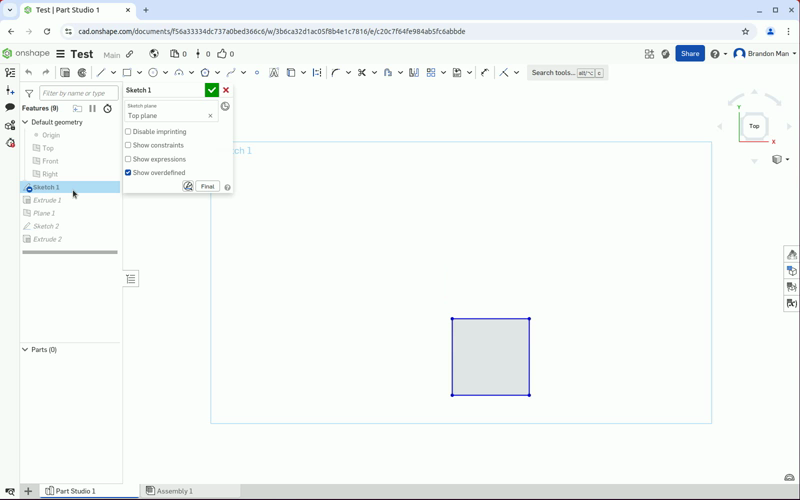
mouse_move(229, 92)
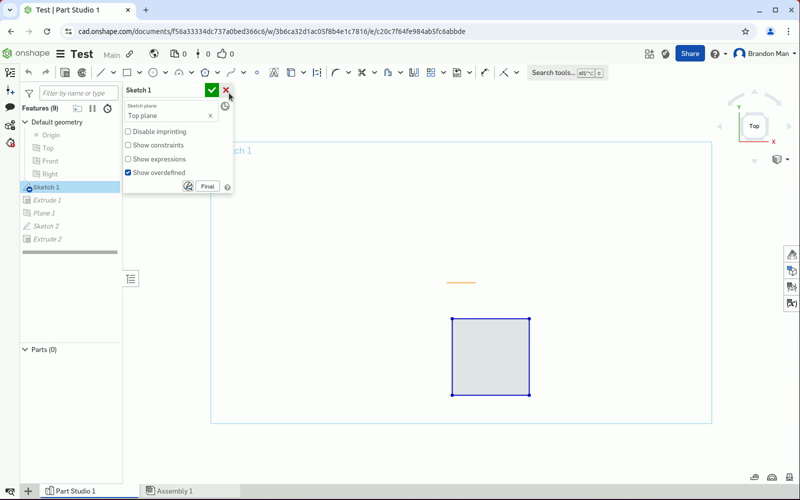
click(229, 92)
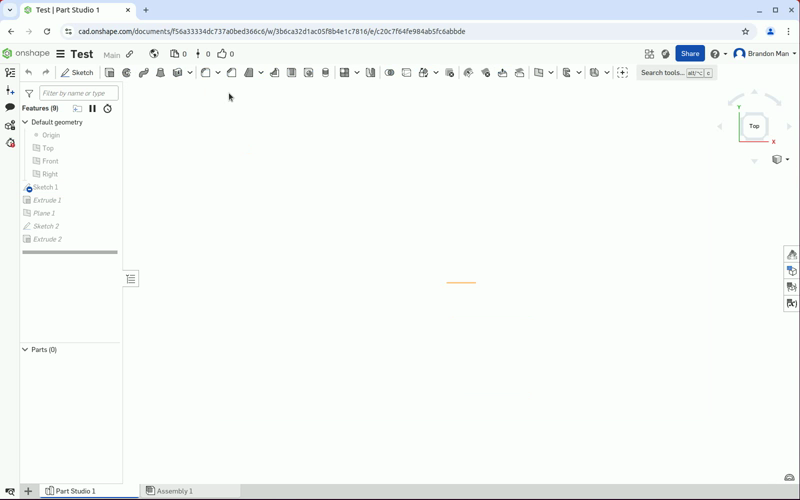
key(shift+s)
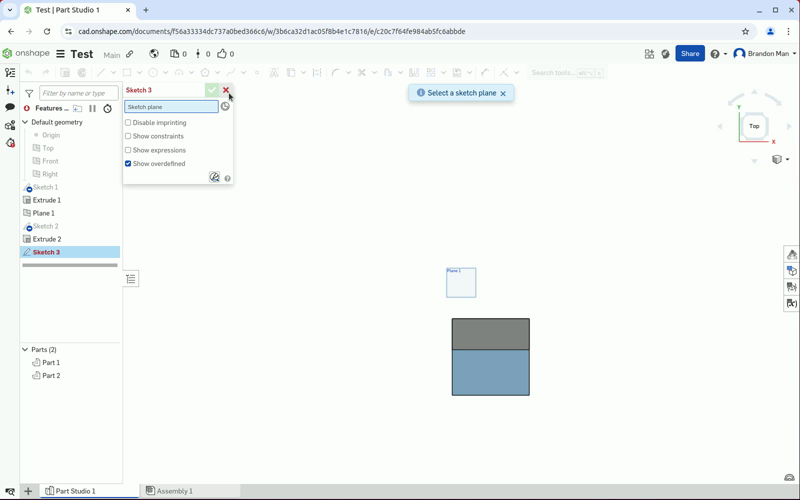
mouse_move(73, 215)
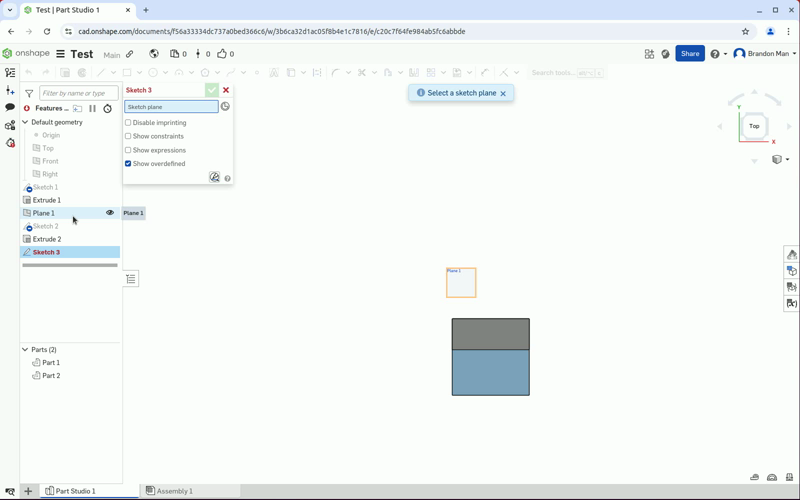
click(73, 215)
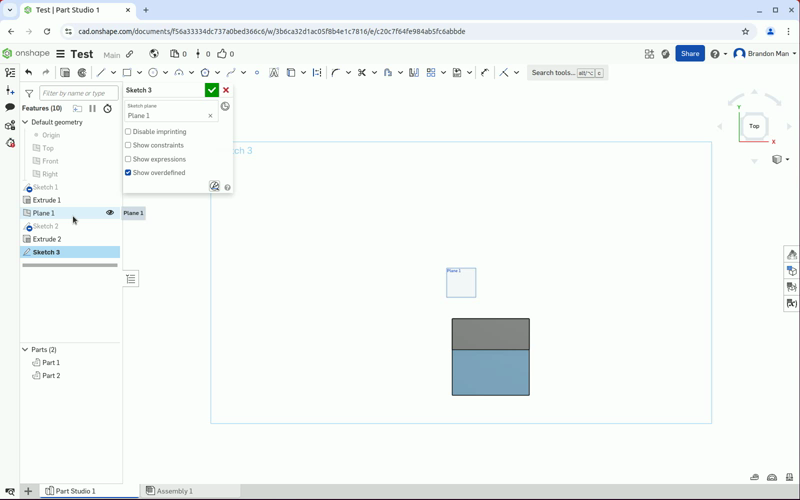
mouse_move(73, 352)
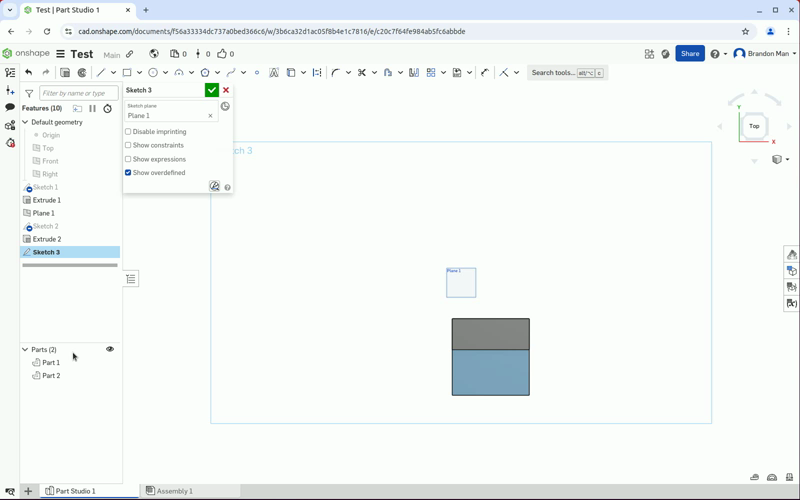
key(y)
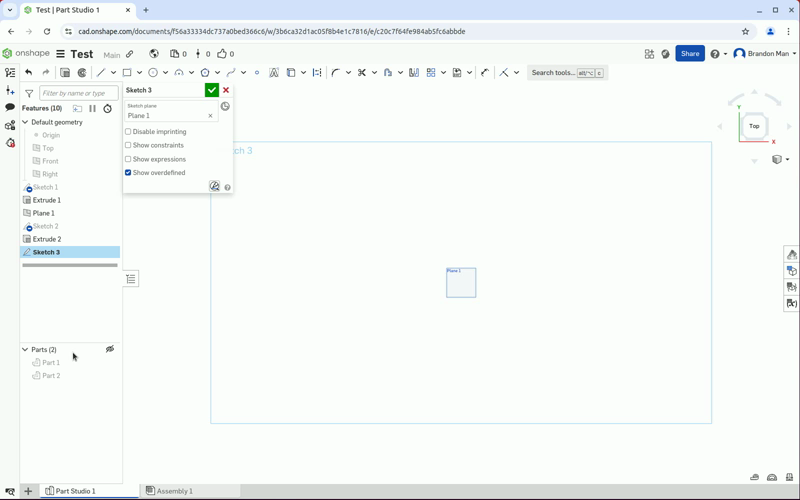
key(l)
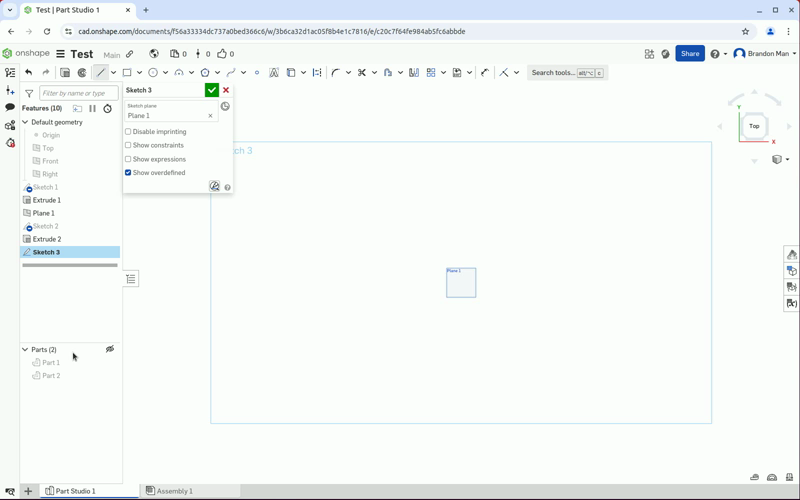
key_down(shift)
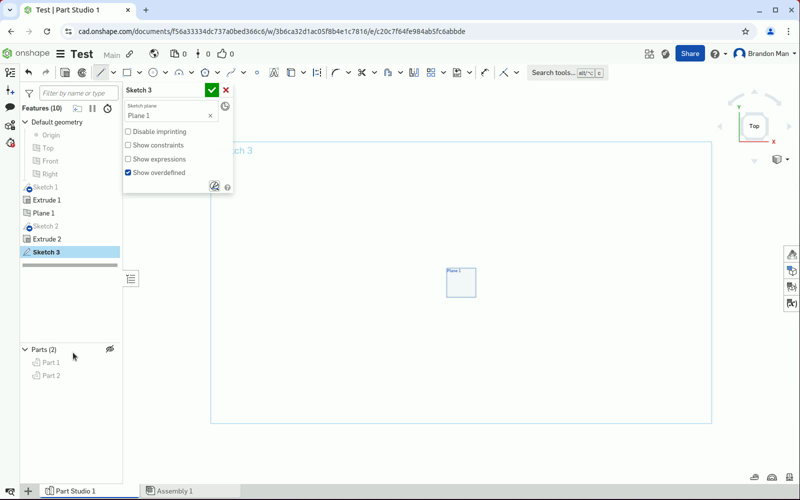
mouse_move(452, 376)
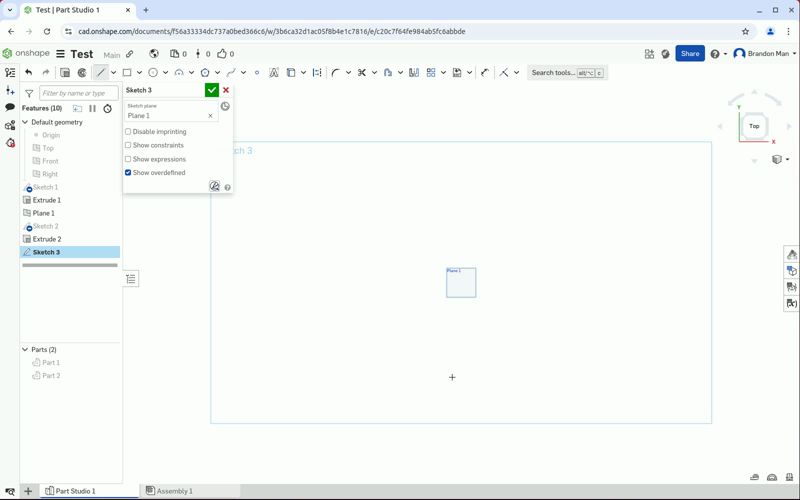
click(452, 376)
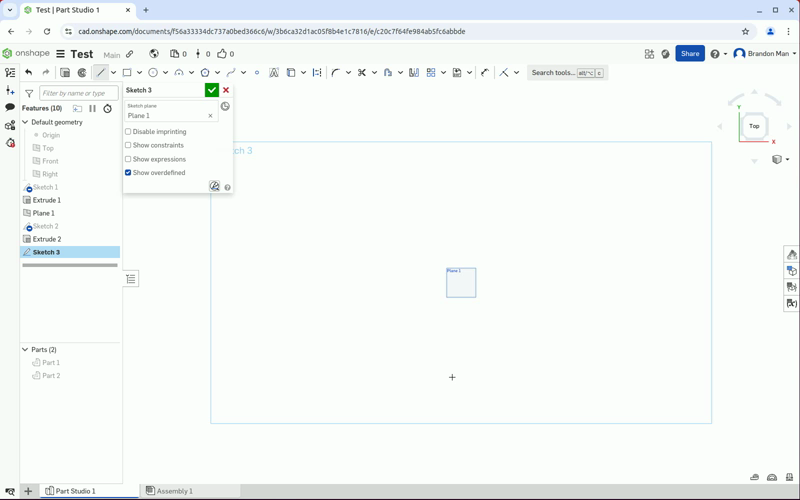
key_up(shift)
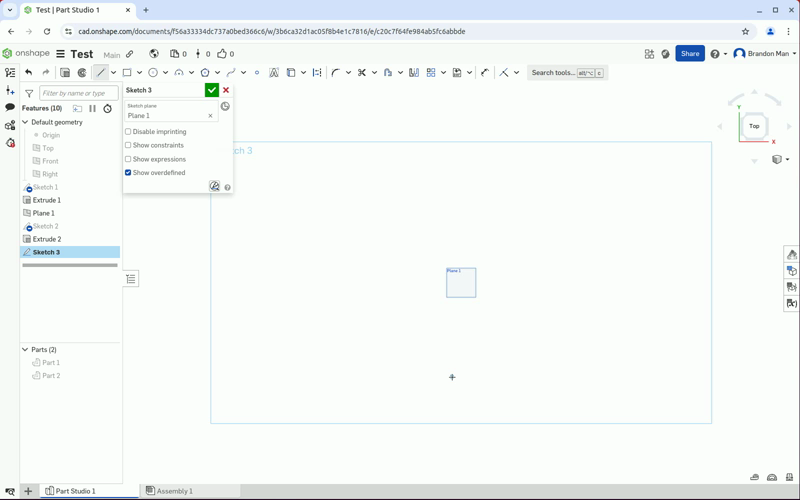
key_down(shift)
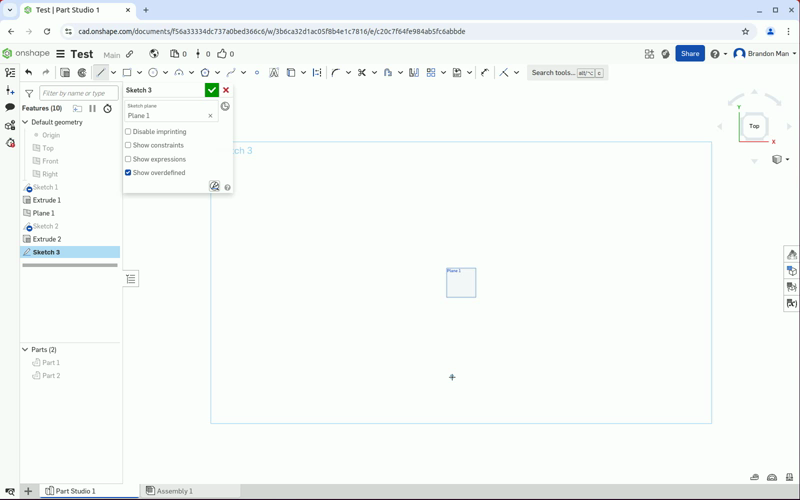
mouse_move(529, 376)
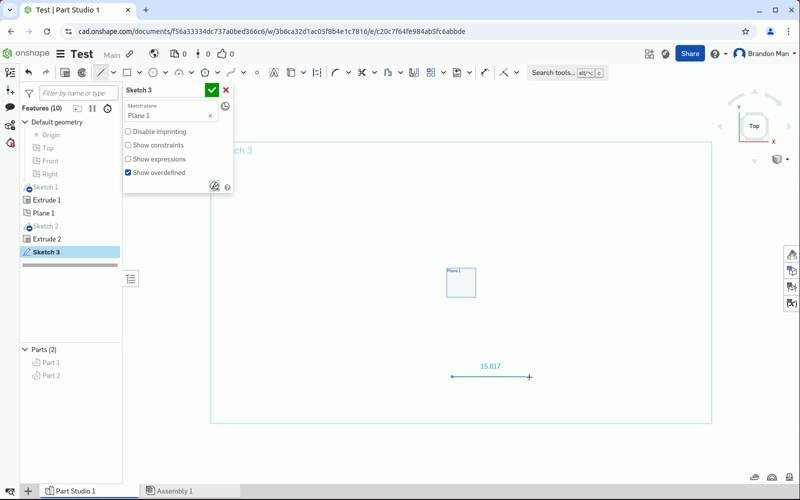
click(529, 376)
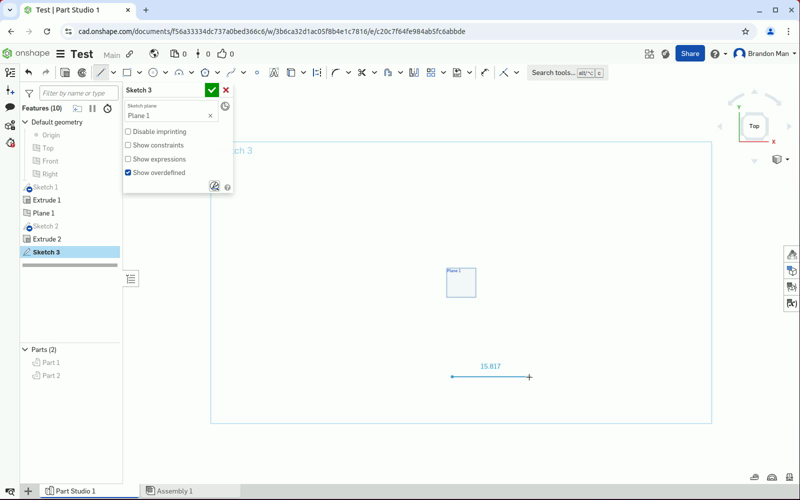
key_up(shift)
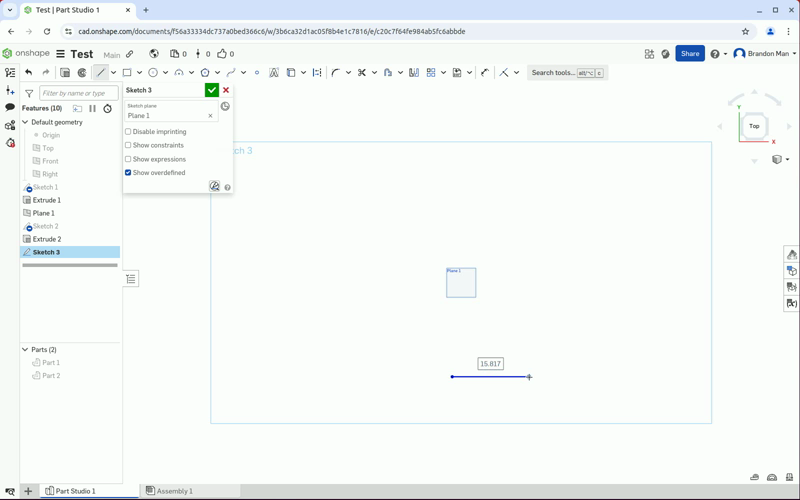
key_down(shift)
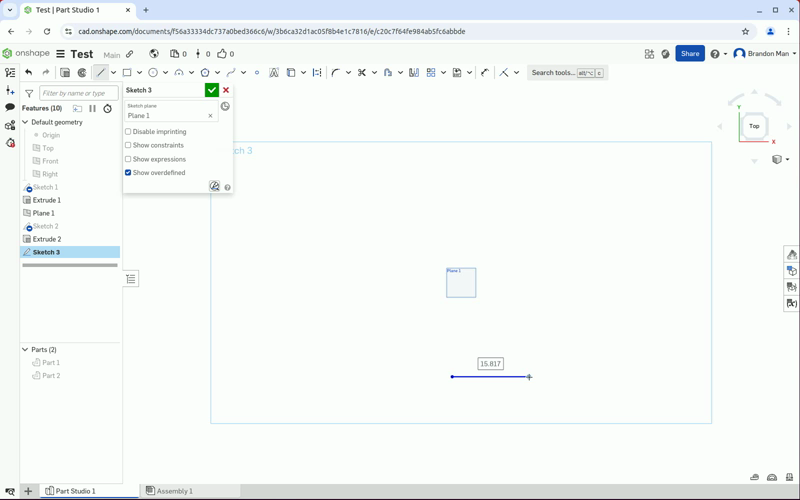
mouse_move(559, 376)
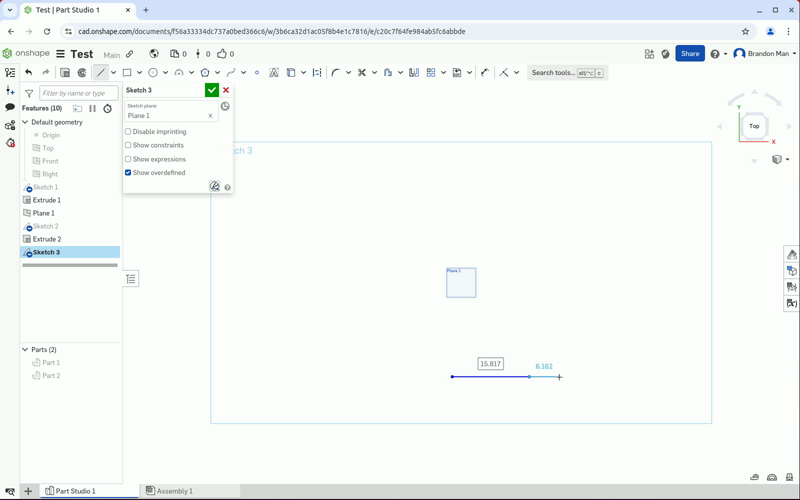
mouse_move(529, 361)
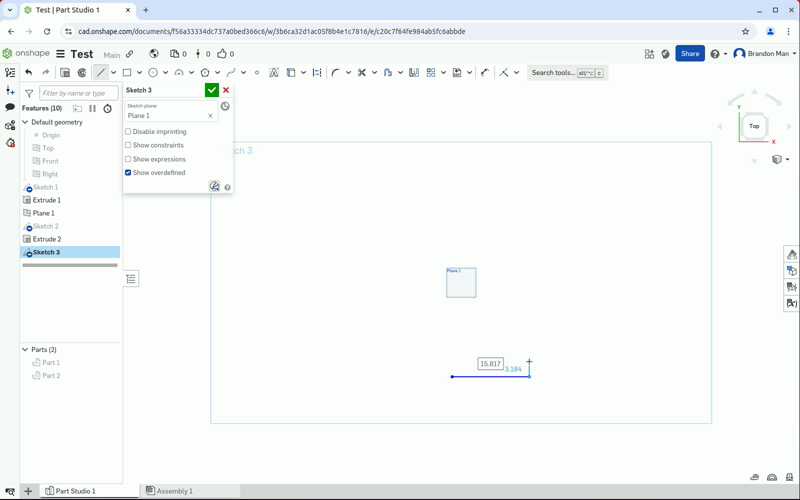
click(529, 361)
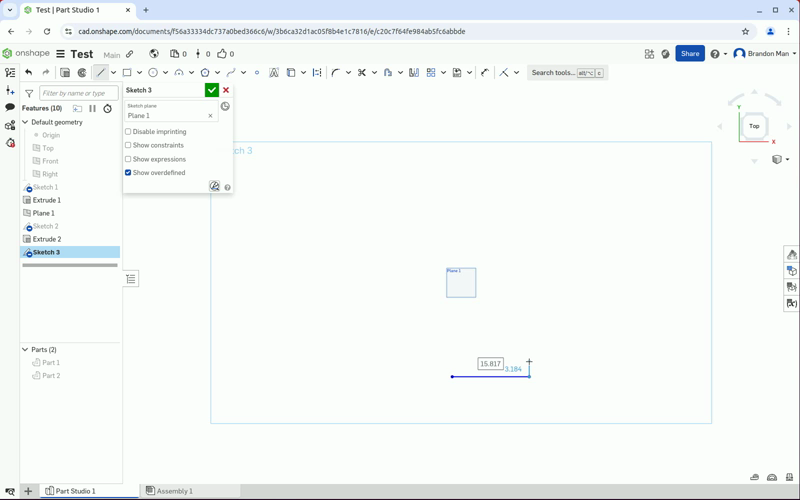
key_up(shift)
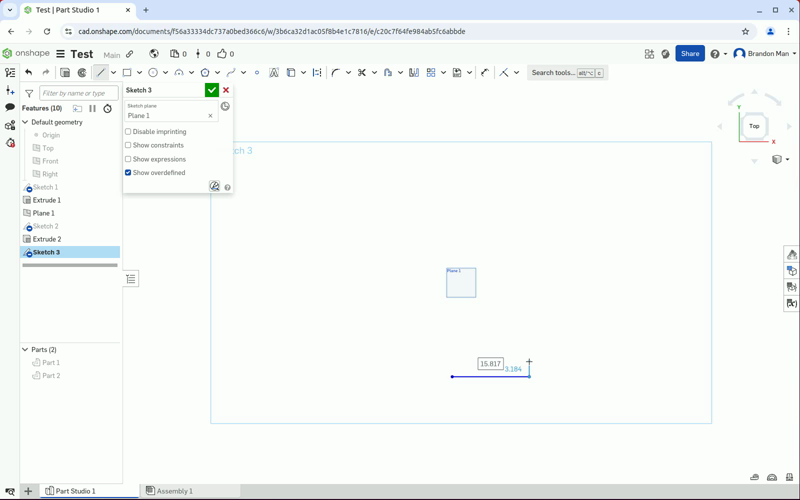
key_down(shift)
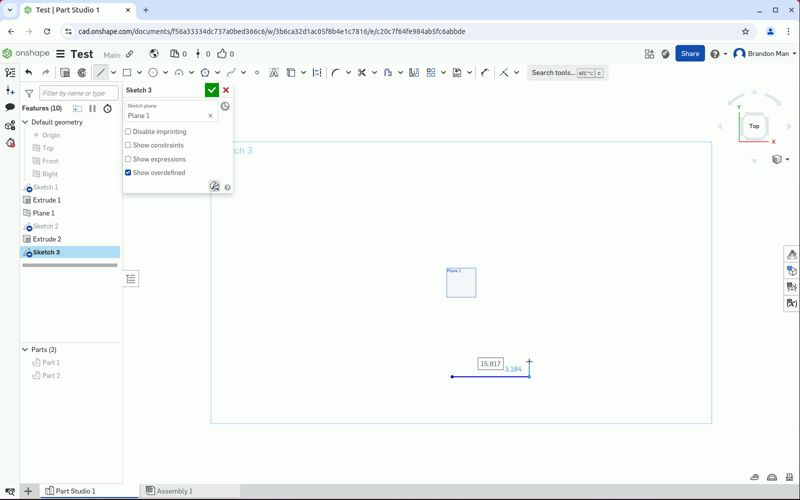
mouse_move(452, 361)
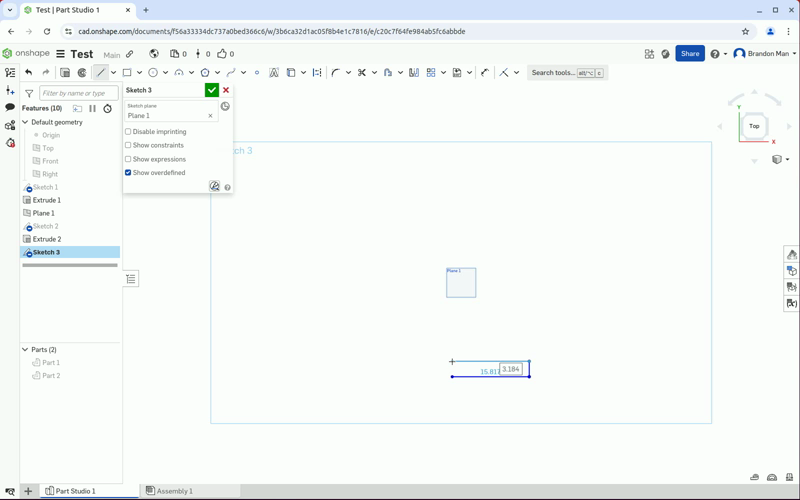
click(452, 361)
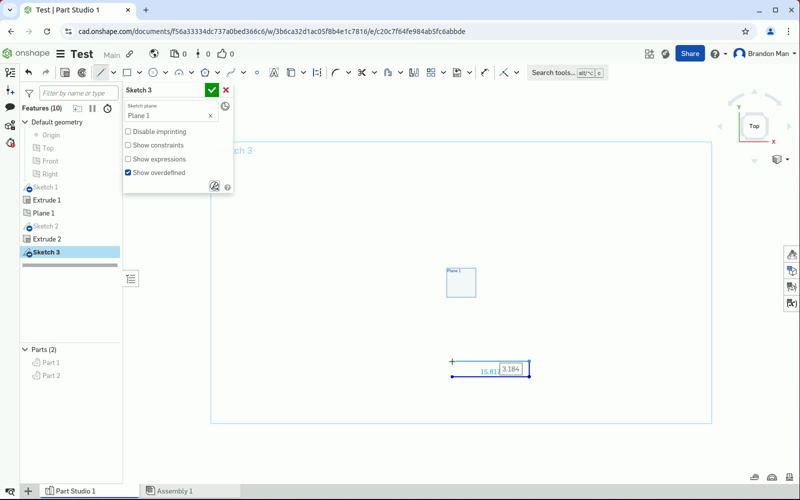
key_up(shift)
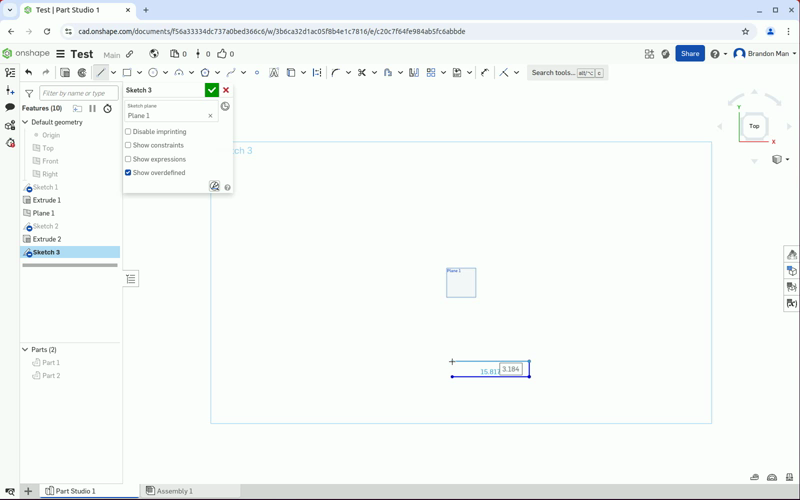
mouse_move(482, 361)
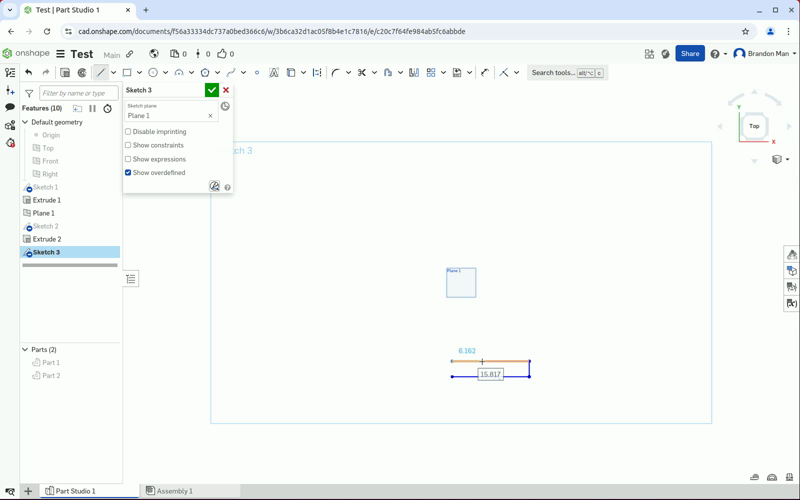
key_down(shift)
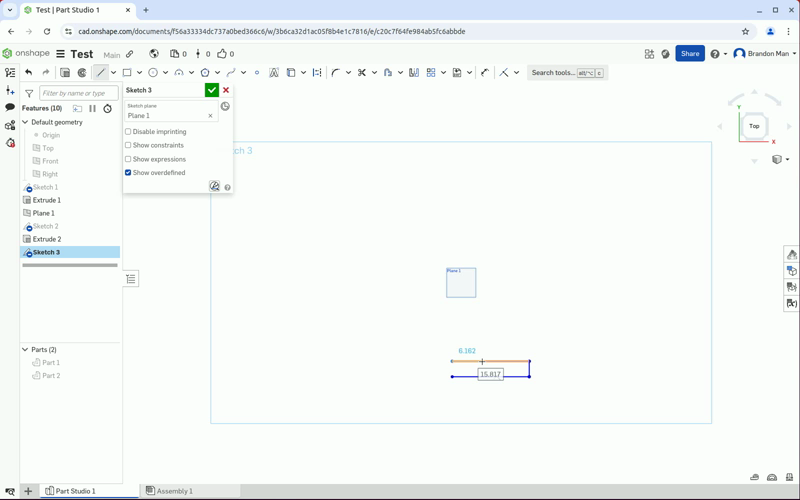
mouse_move(452, 376)
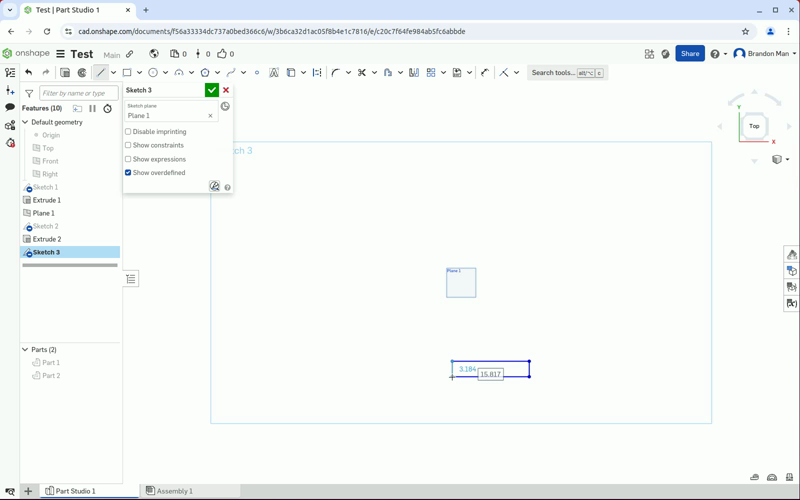
key_up(shift)
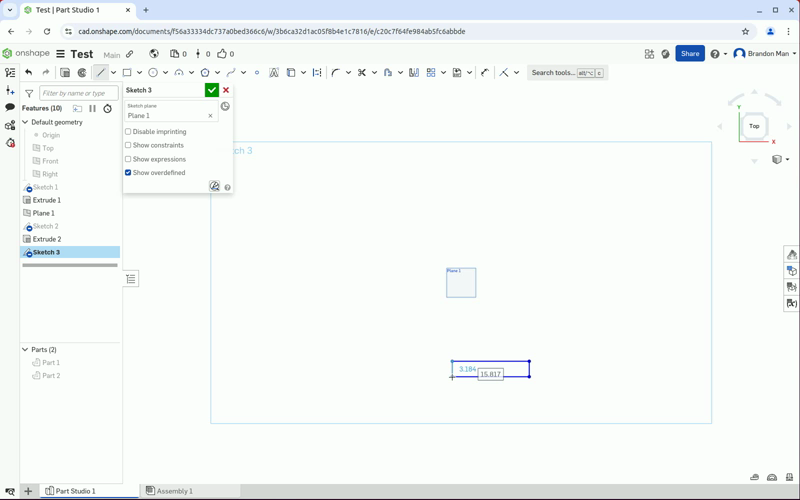
click(452, 376)
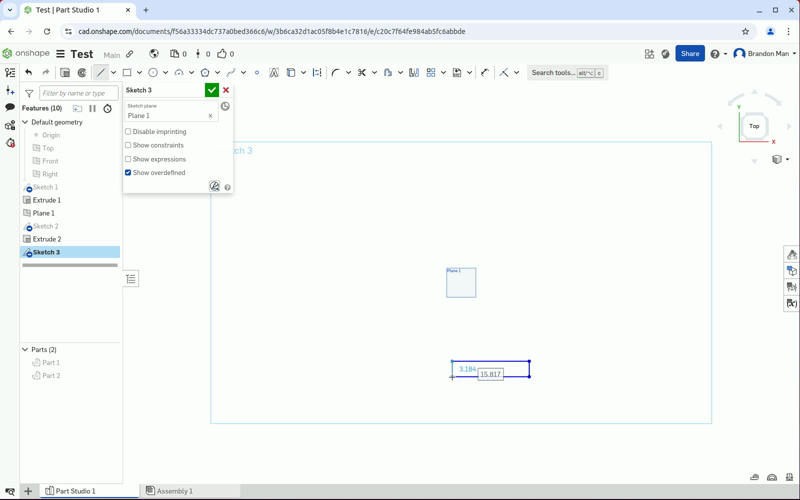
key(esc)
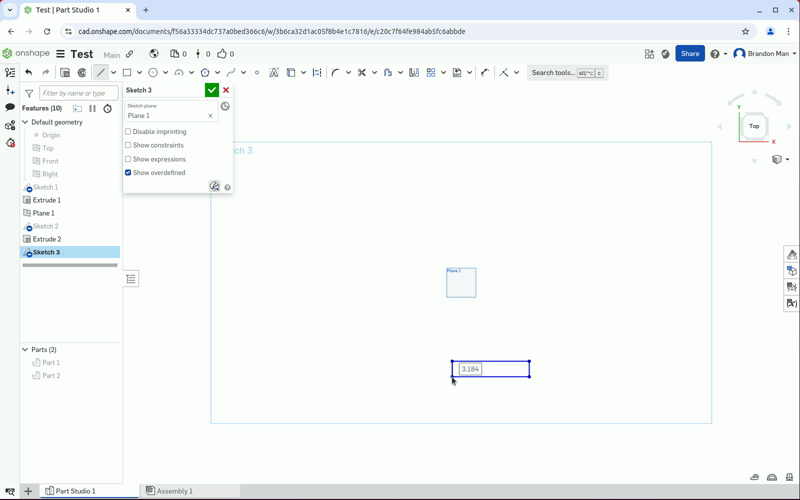
mouse_move(476, 364)
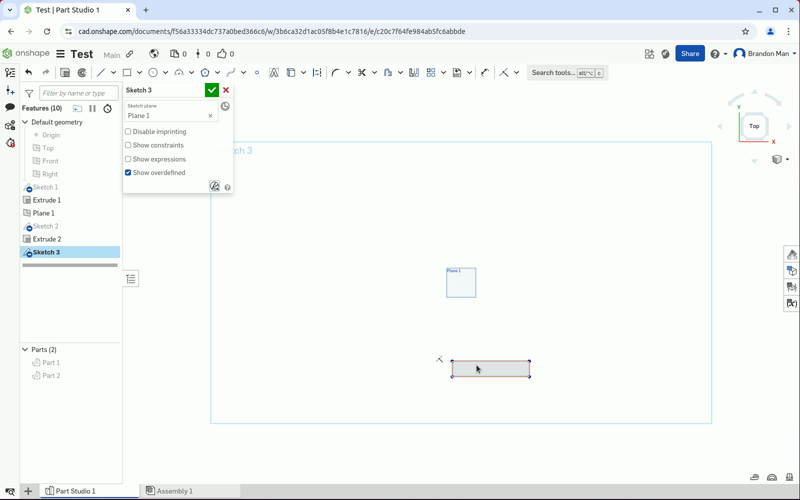
scroll(6)
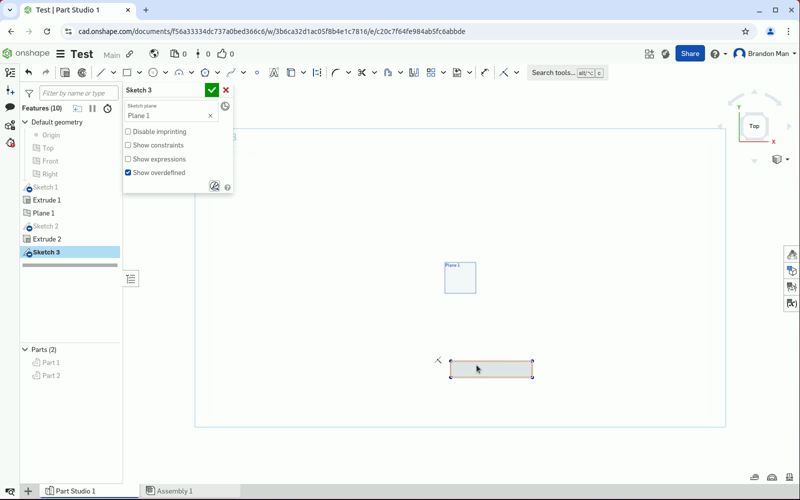
scroll(6)
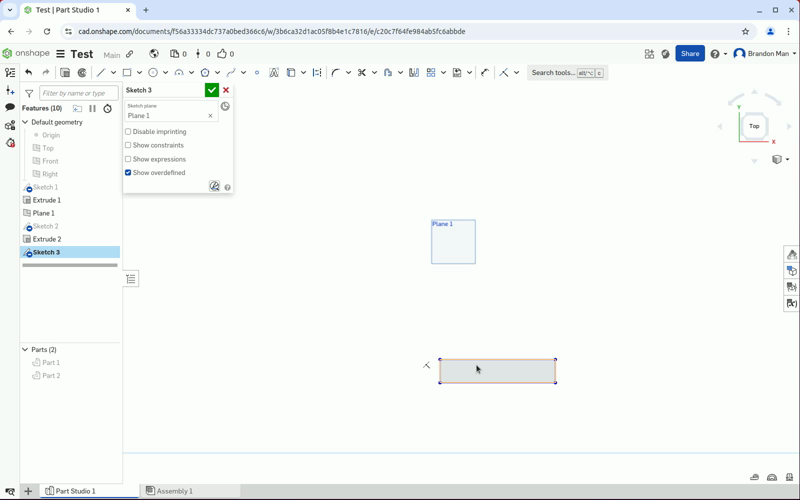
scroll(6)
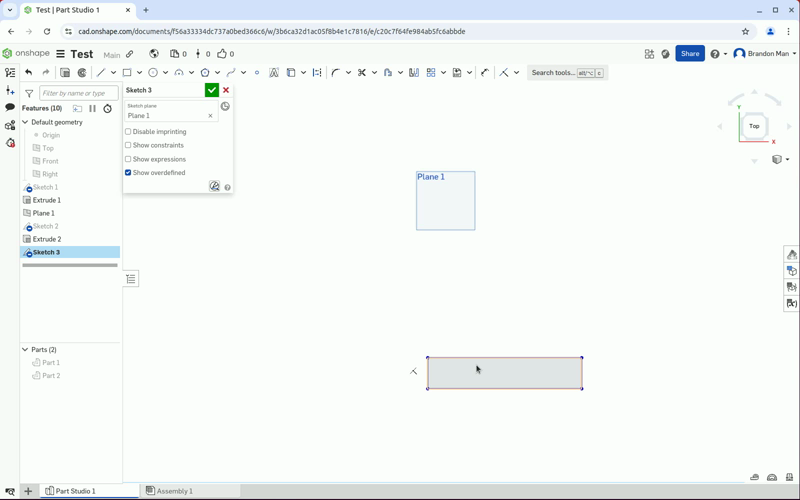
scroll(6)
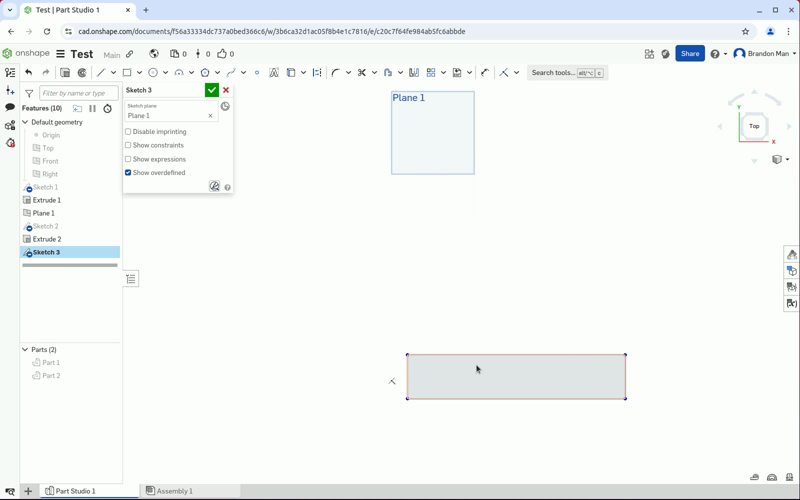
scroll(6)
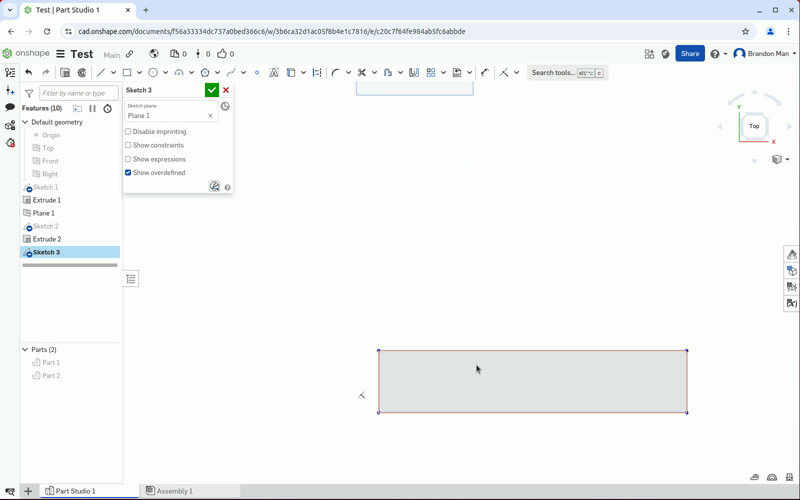
scroll(6)
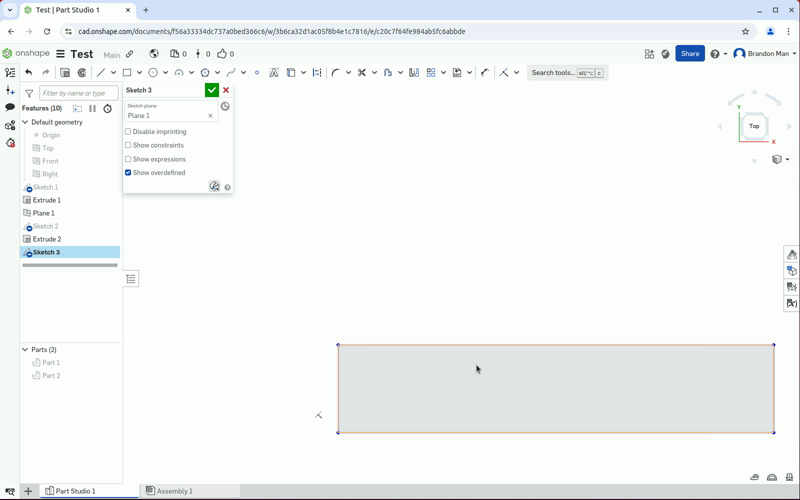
scroll(6)
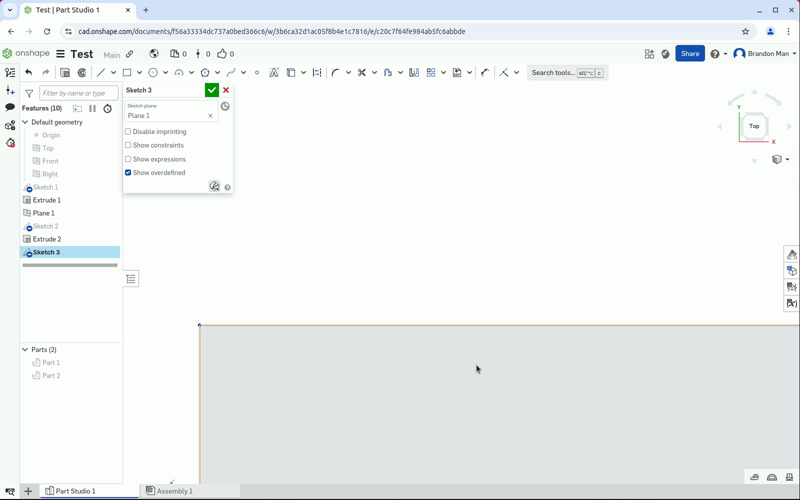
click(476, 364)
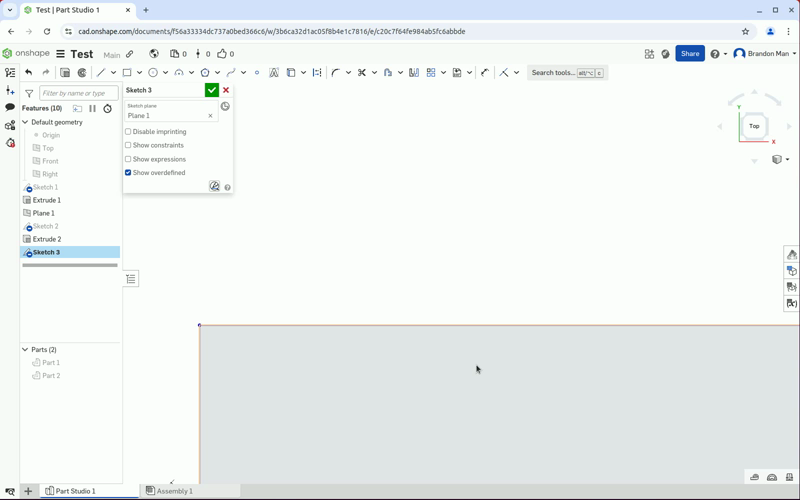
scroll(-6)
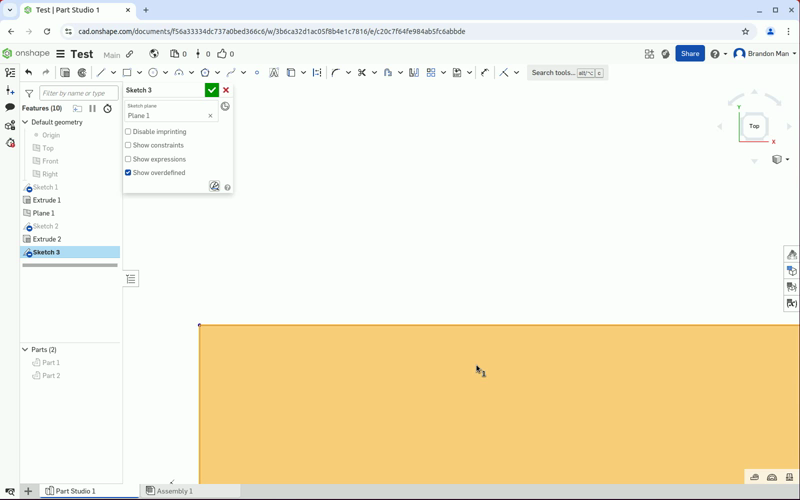
scroll(-6)
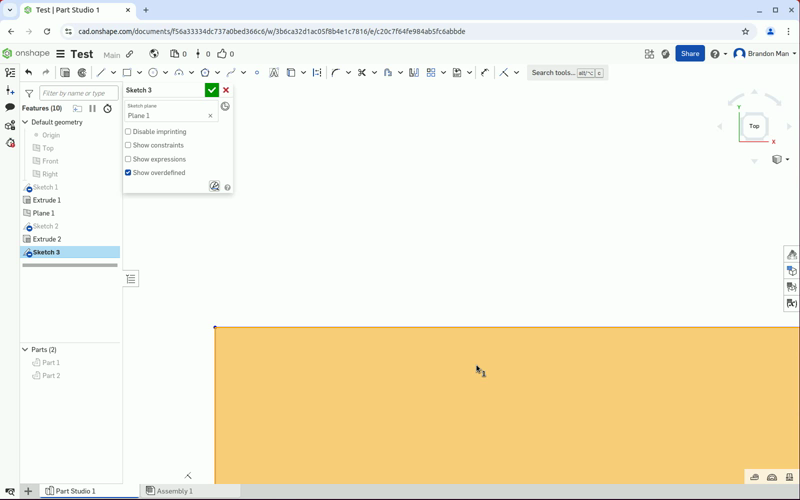
scroll(-6)
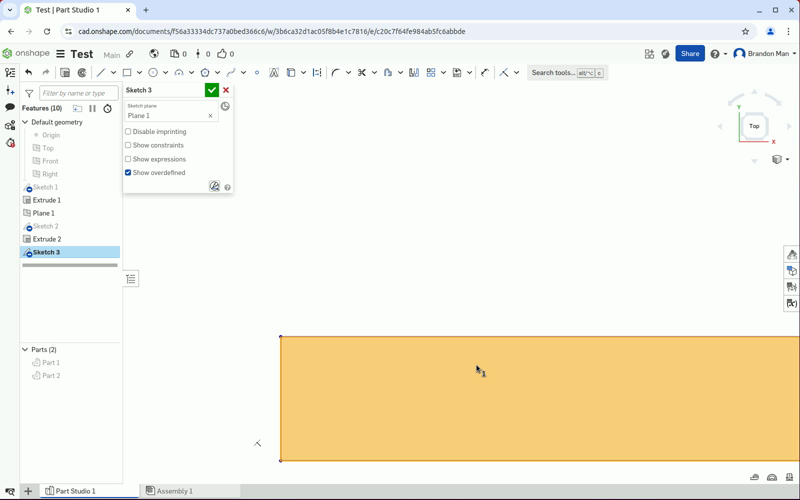
scroll(-6)
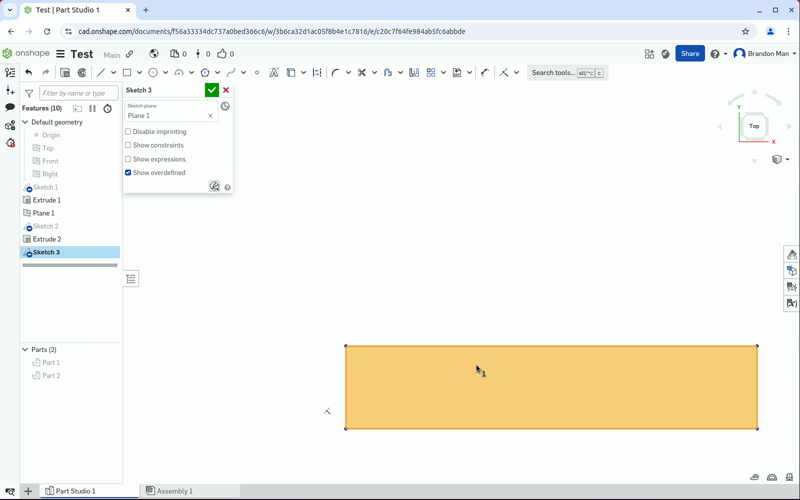
scroll(-6)
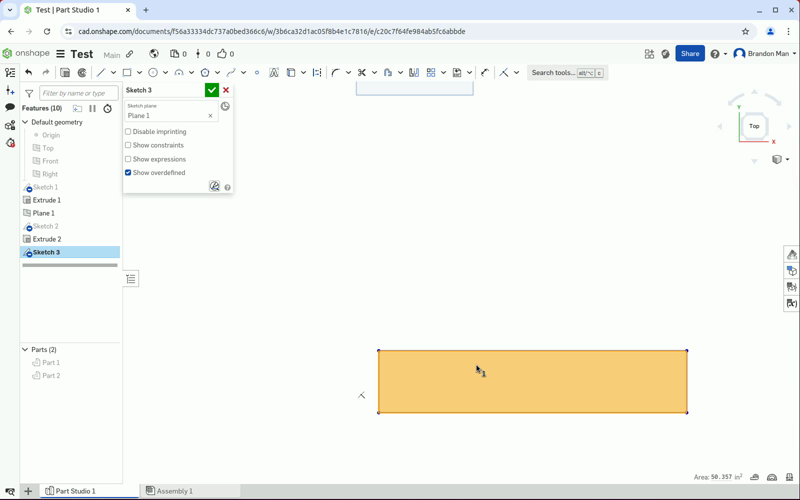
scroll(-6)
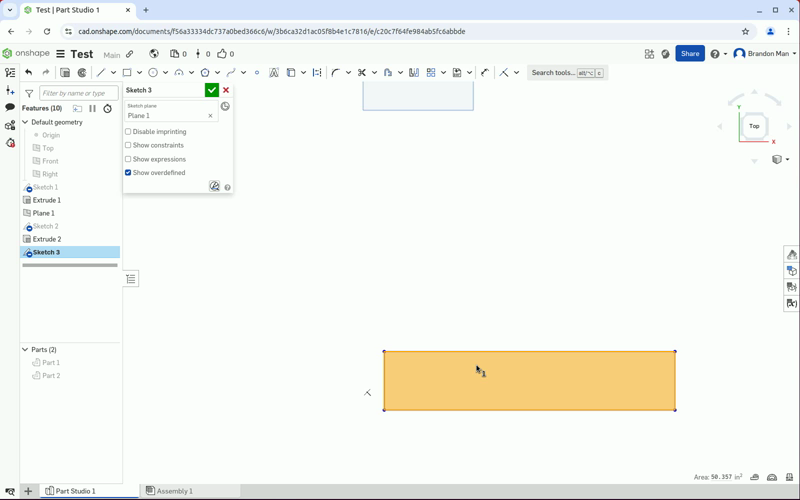
scroll(-6)
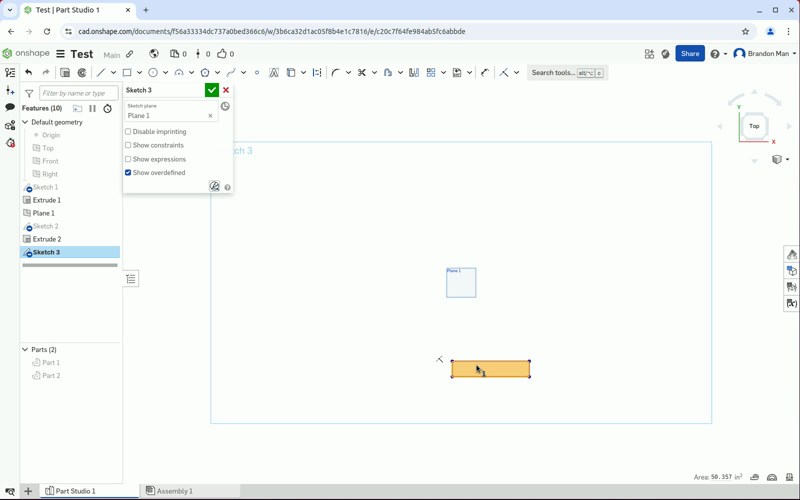
mouse_move(73, 352)
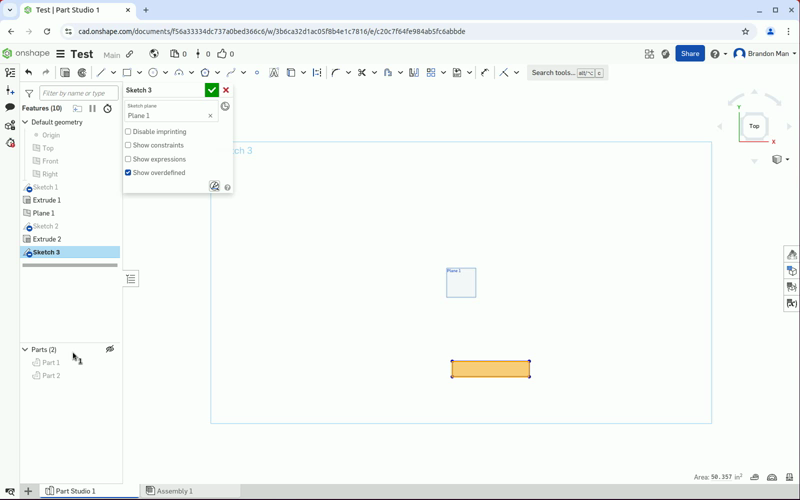
key(shift+y)
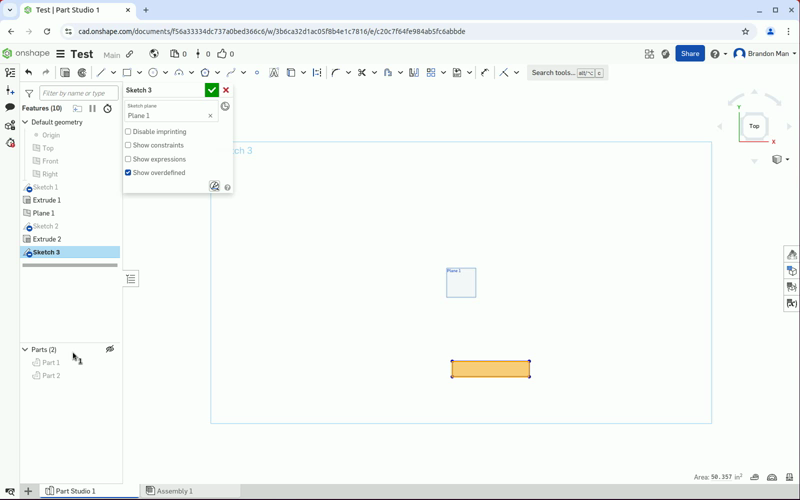
key(shift+e)
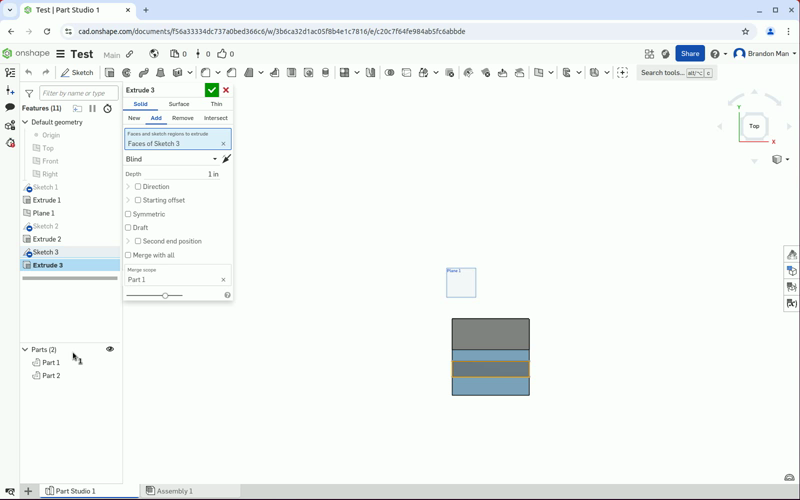
mouse_move(143, 106)
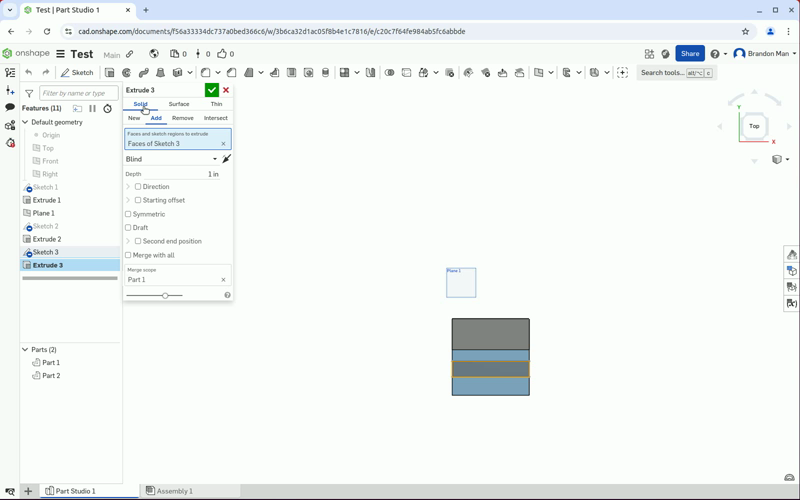
click(143, 106)
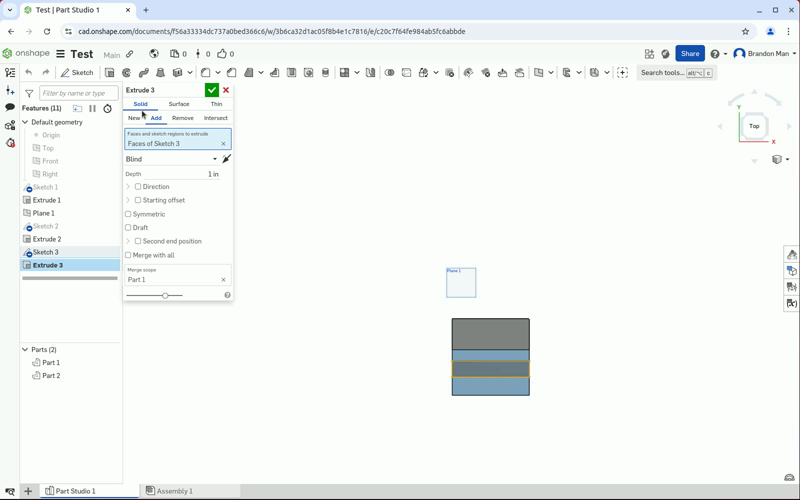
mouse_move(137, 120)
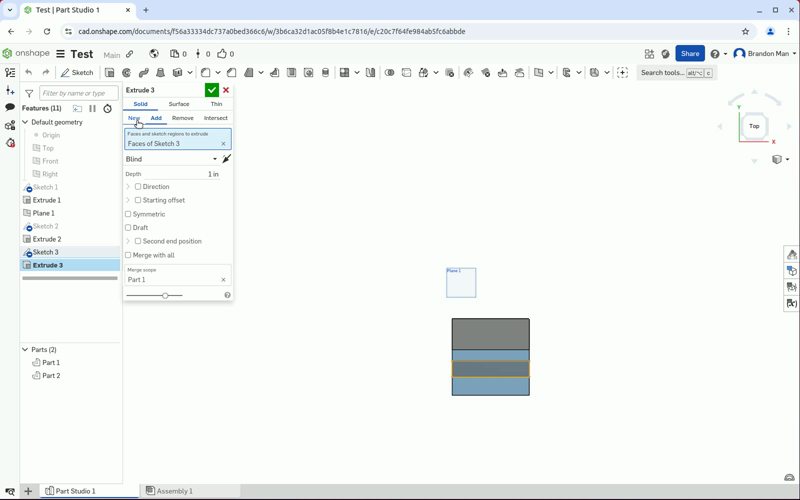
click(137, 120)
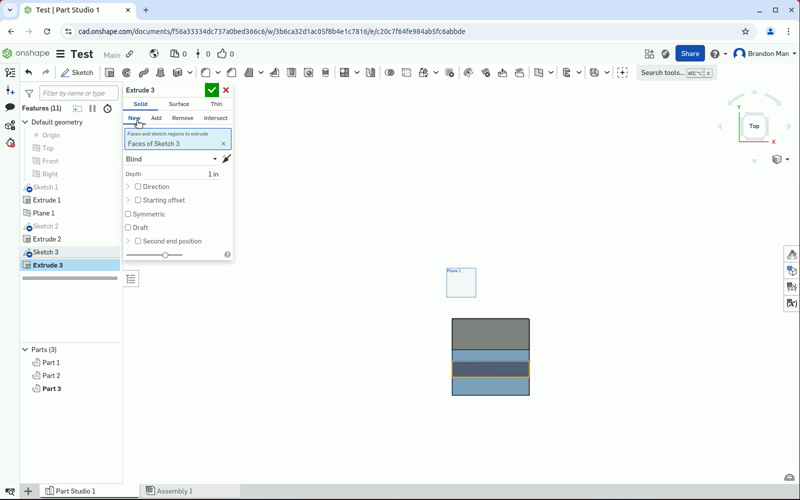
key(tab, 4)
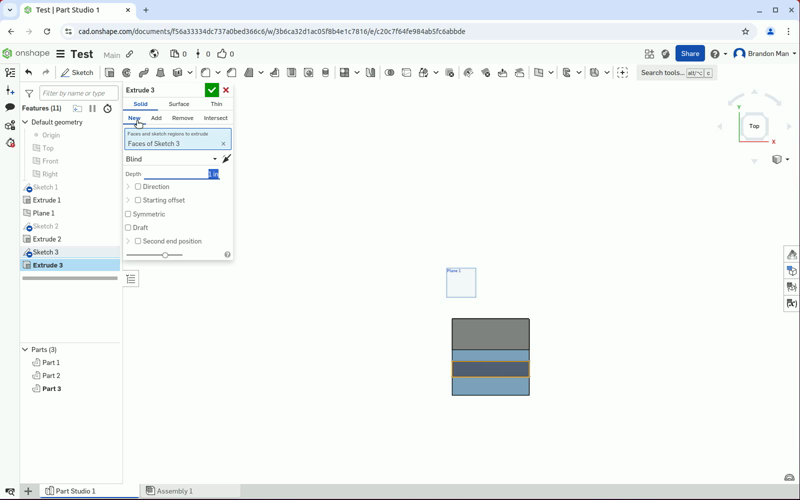
text(4.814)
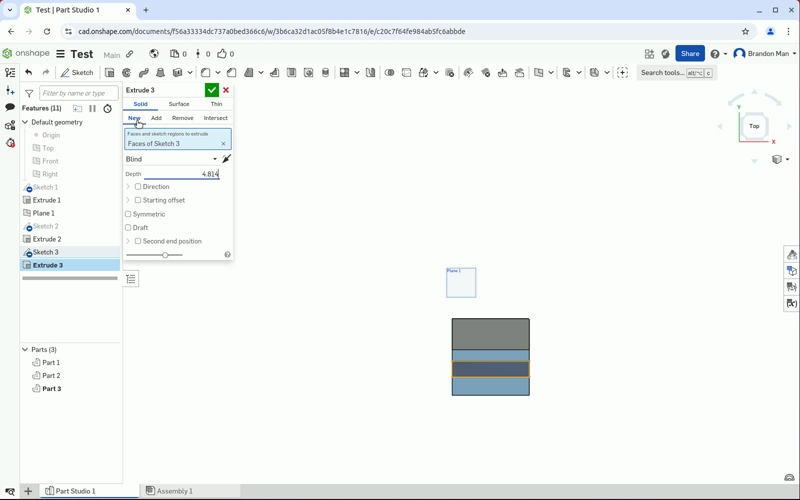
key(enter)
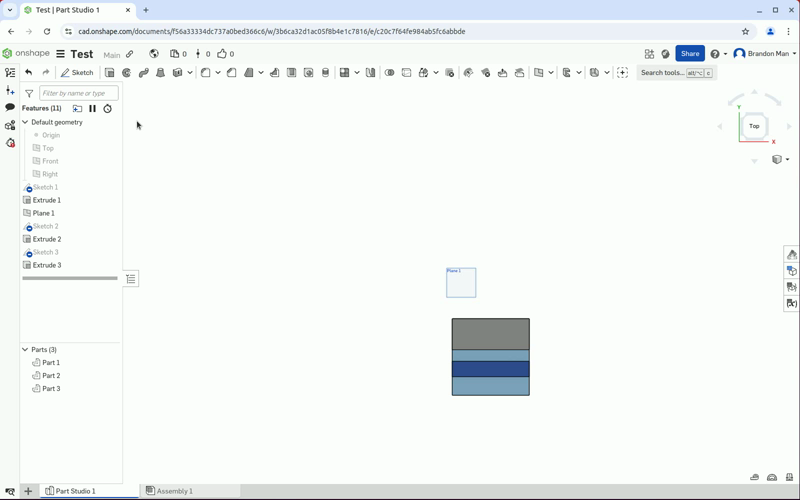
key(shift+h)
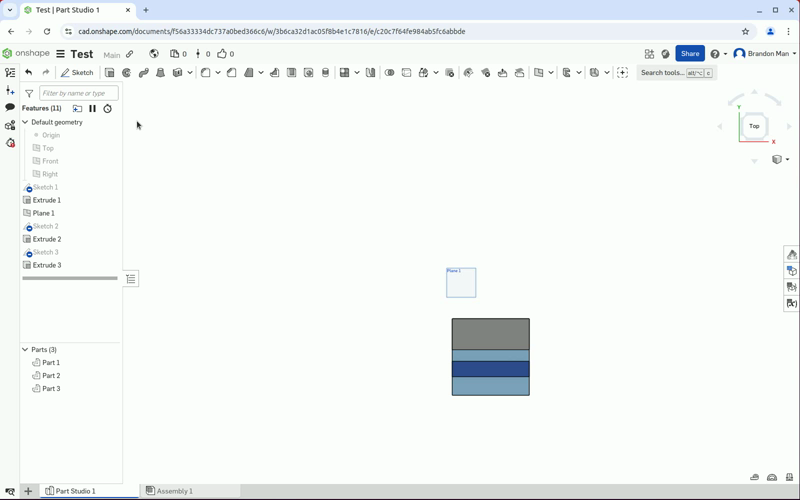
key(shift+h)
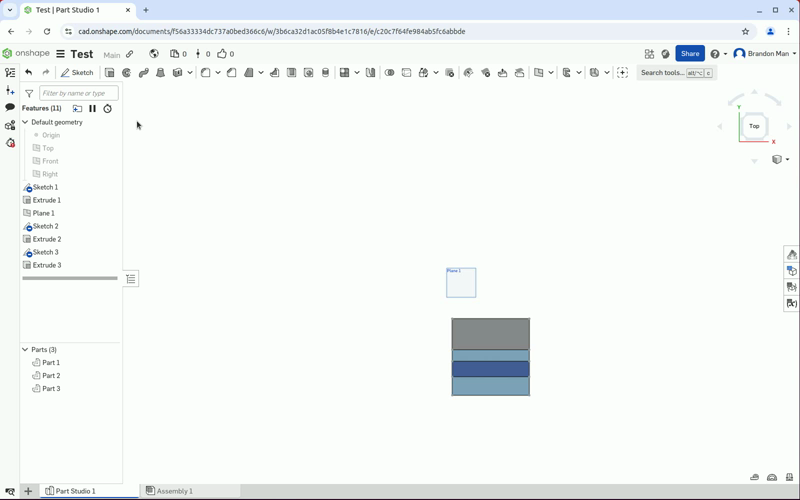
key(shift+7)
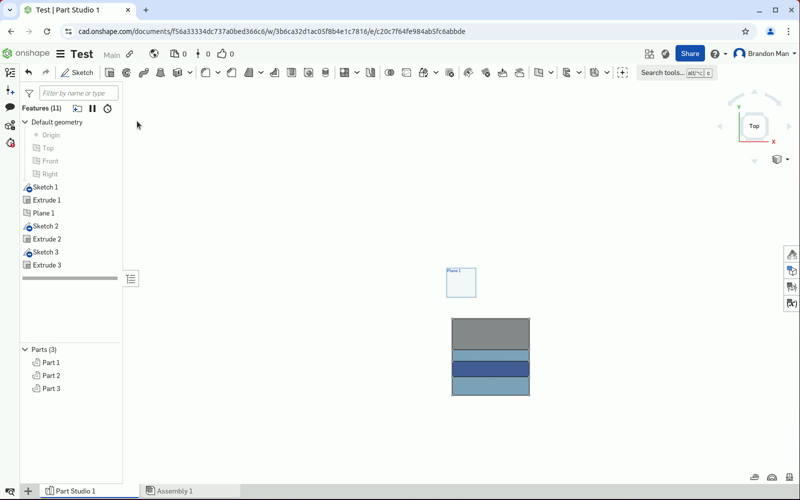
key(up, 3)
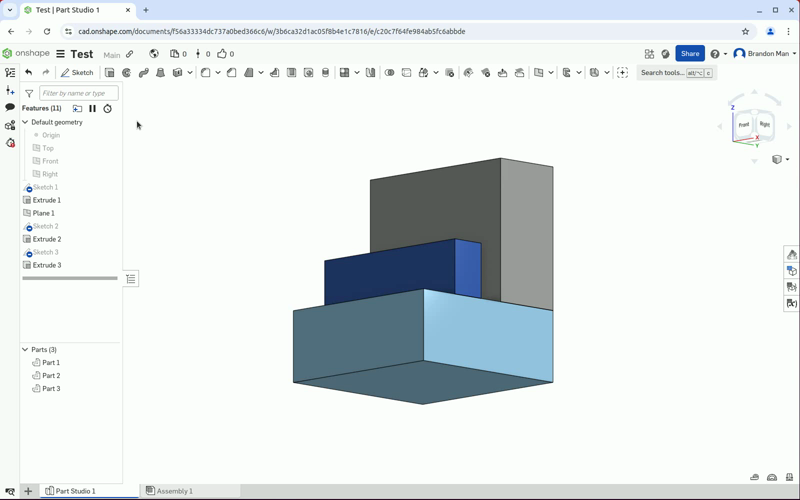
key(left, 3)
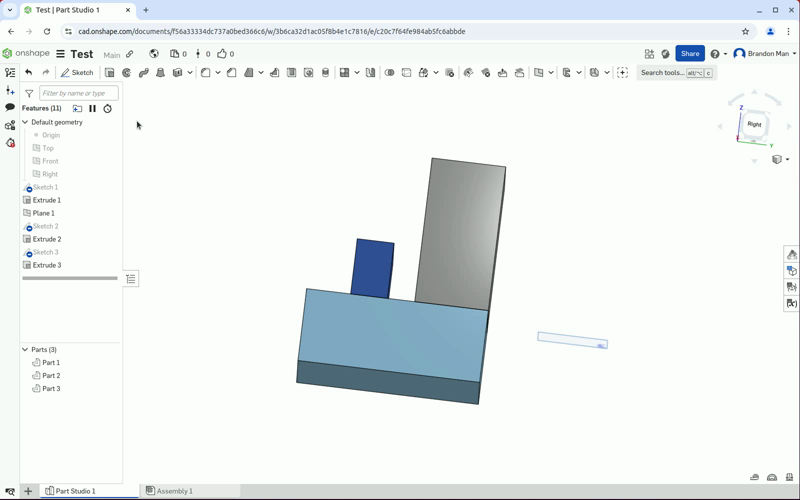
key(right, 3)
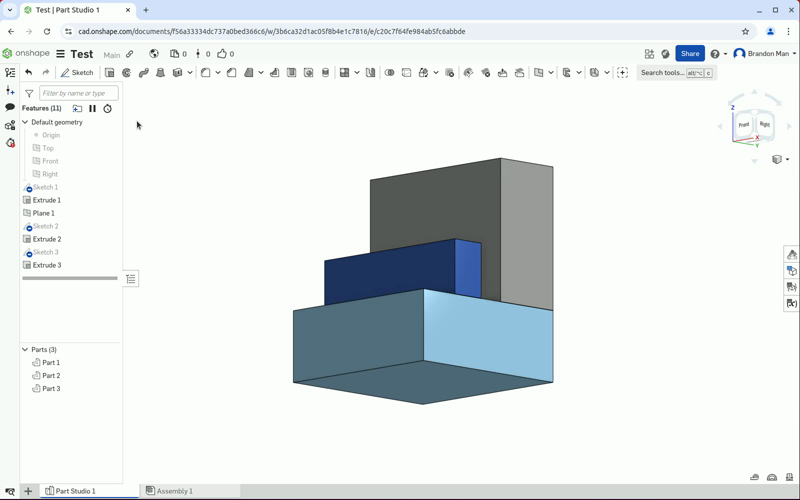
key(down, 3)
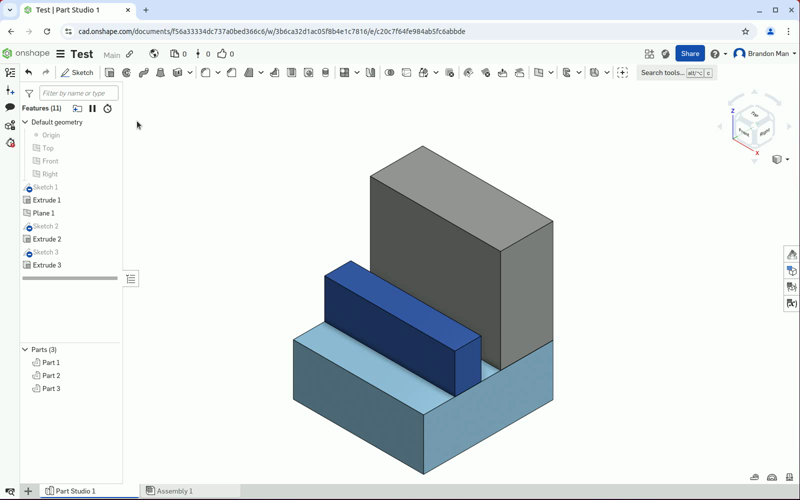
mouse_move(73, 189)
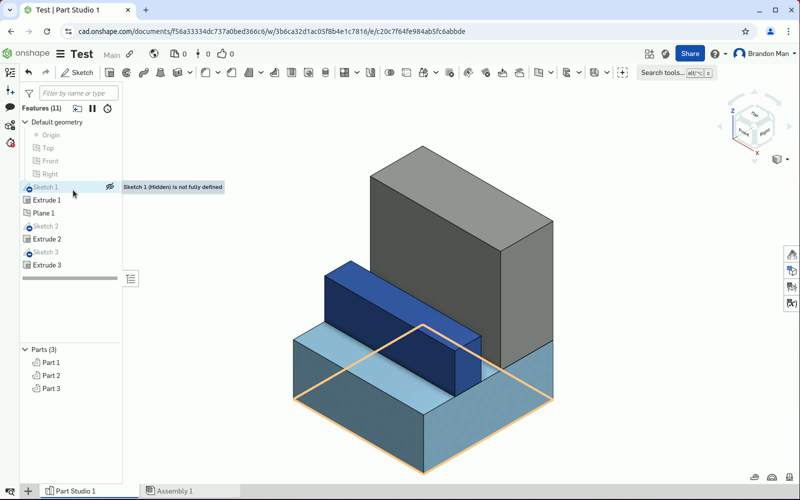
click(73, 189)